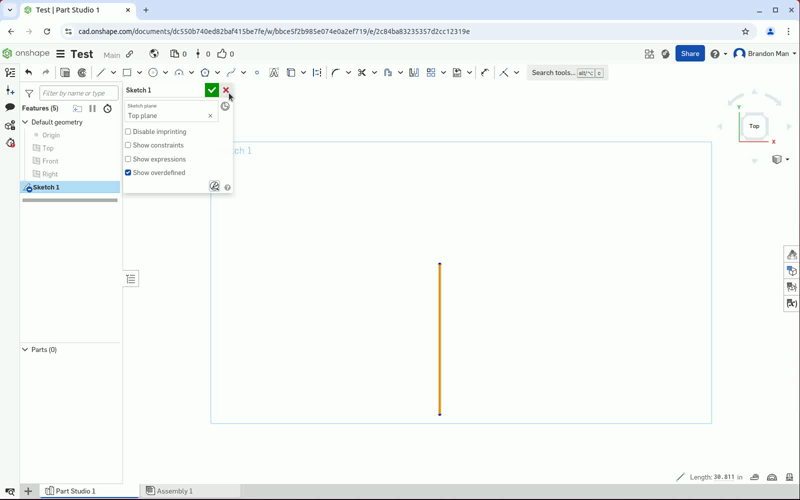
key(shift+h)
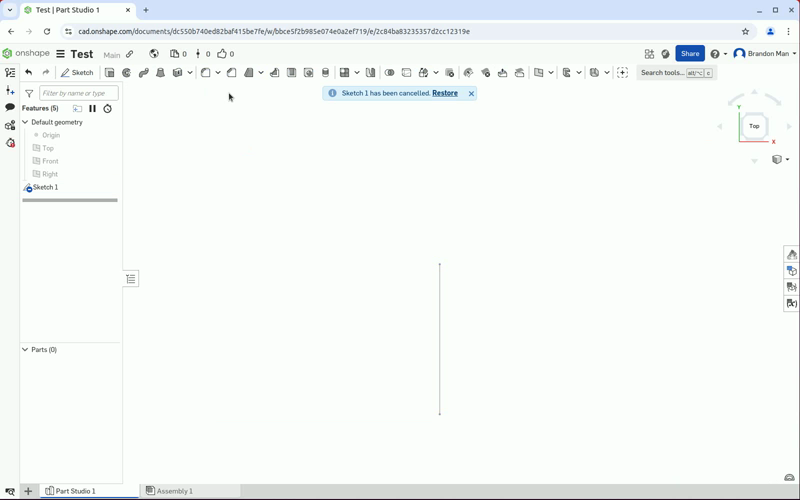
key(shift+s)
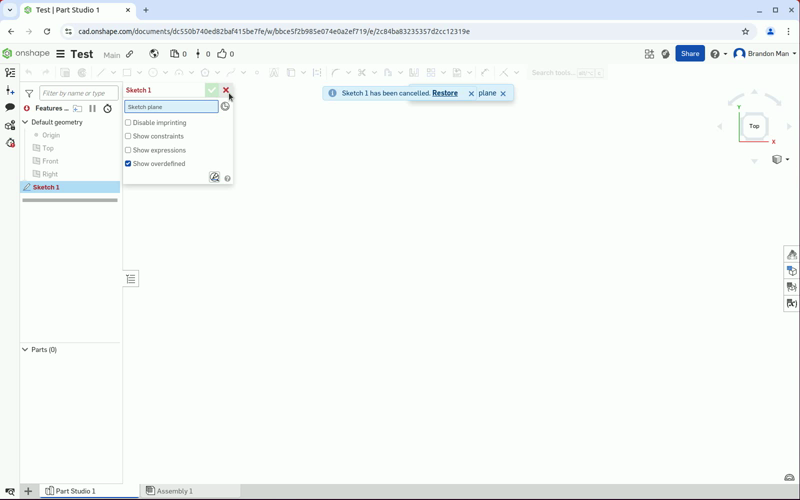
mouse_move(73, 150)
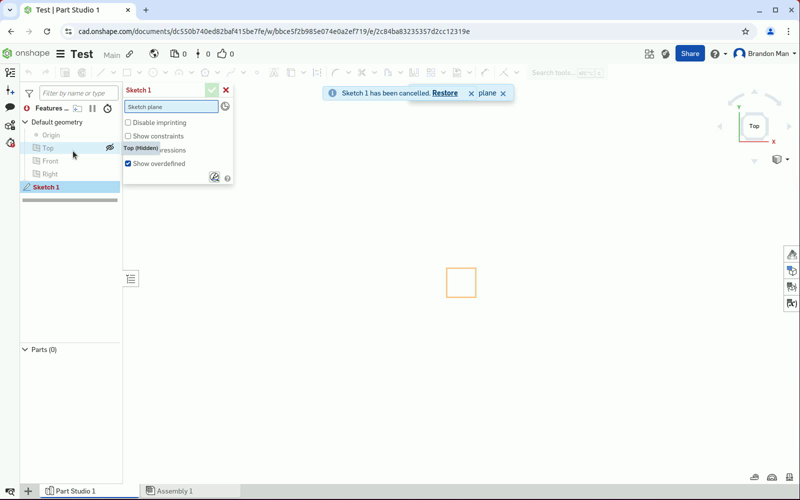
click(73, 150)
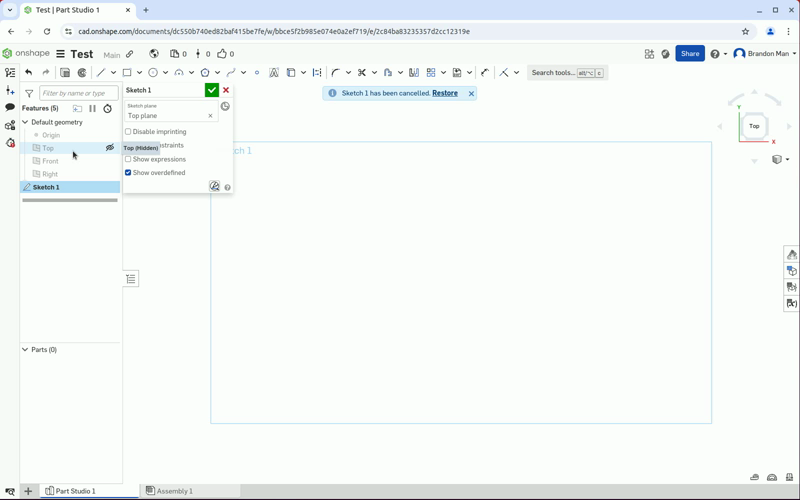
mouse_move(73, 352)
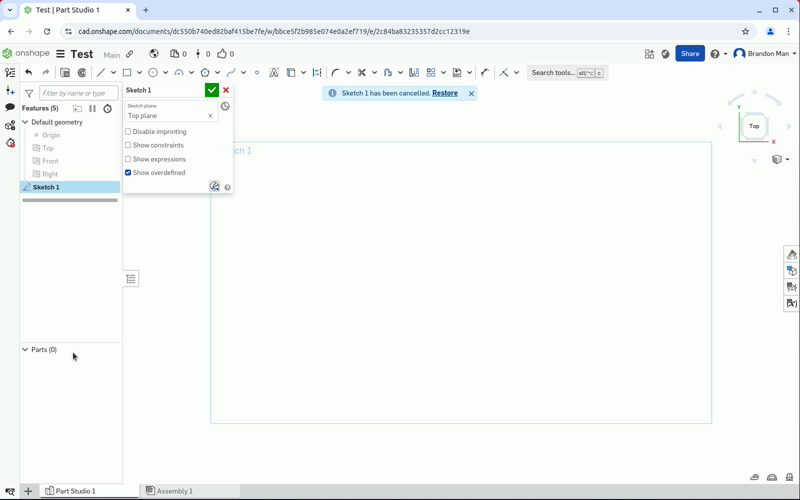
key(y)
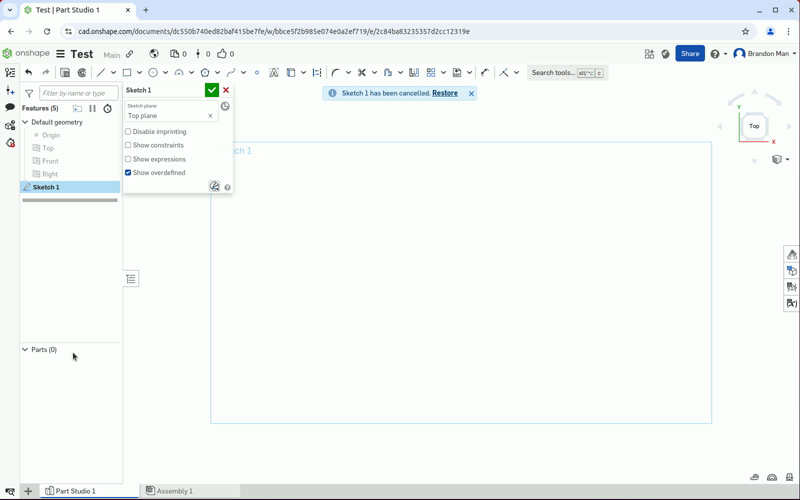
key(l)
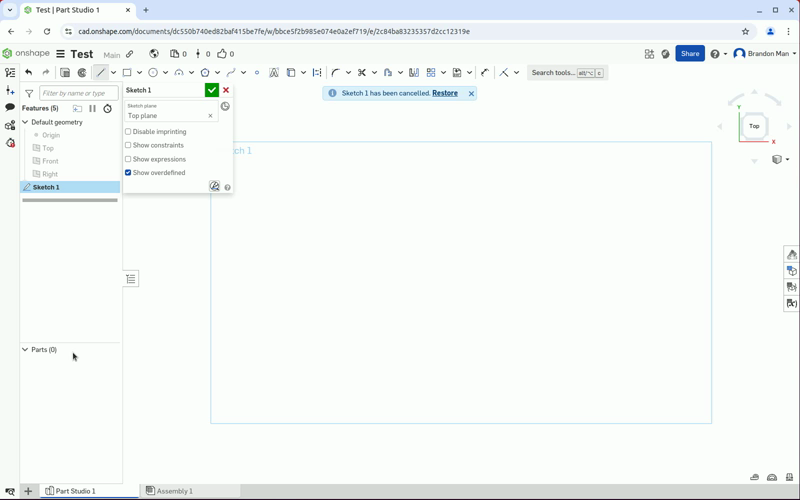
key_down(shift)
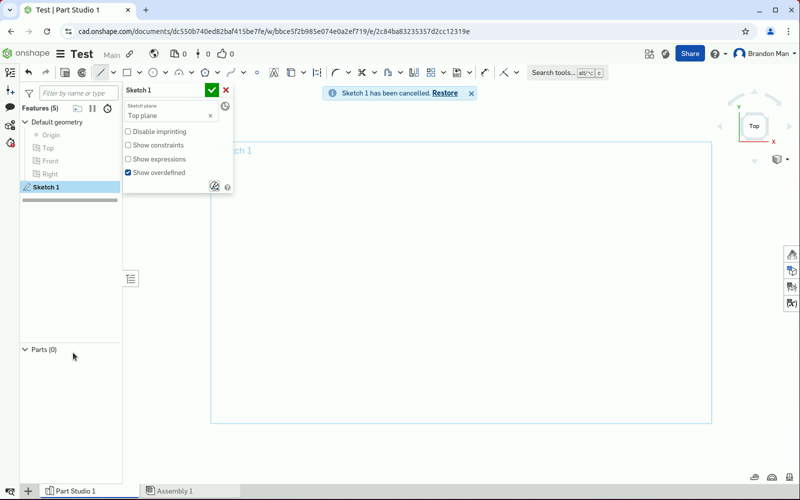
mouse_move(349, 282)
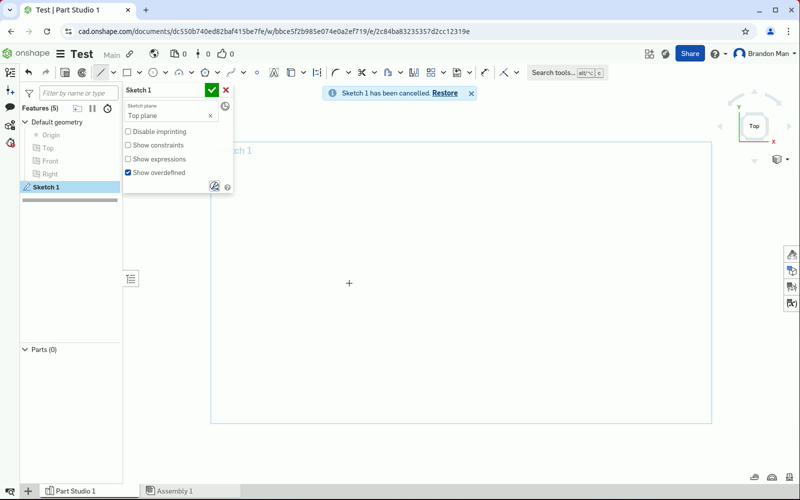
click(349, 282)
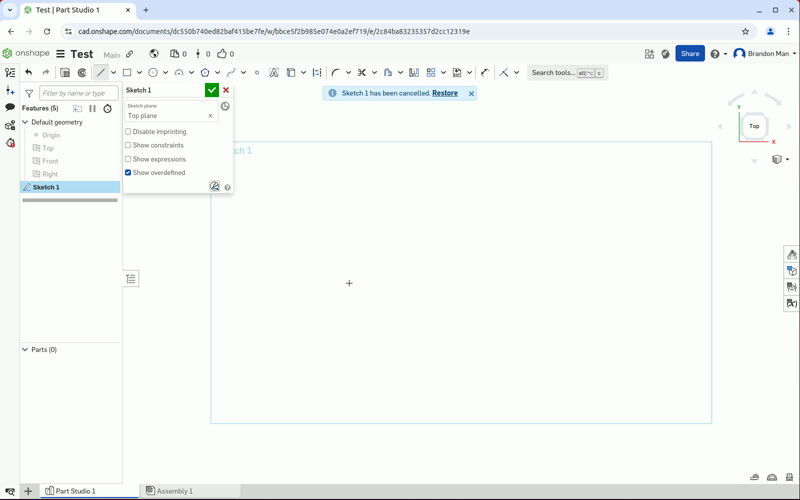
key_up(shift)
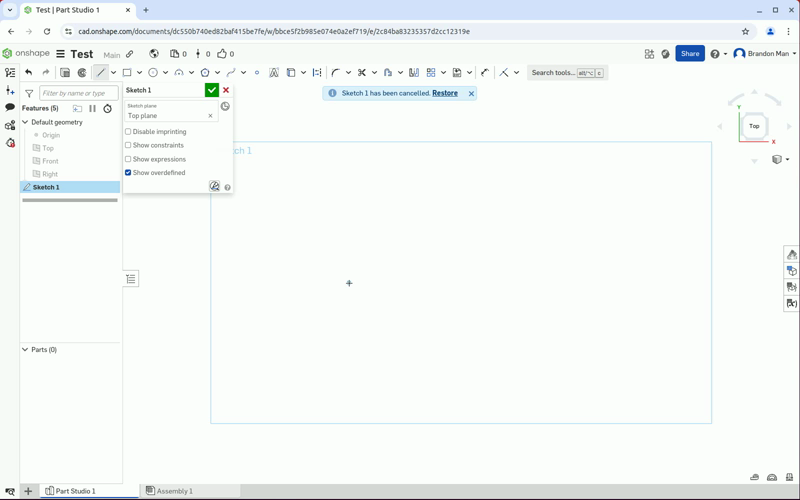
key_down(shift)
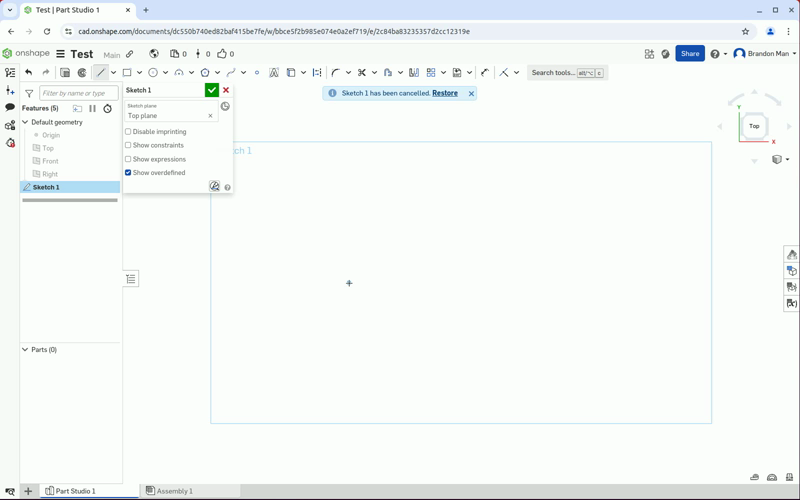
mouse_move(405, 378)
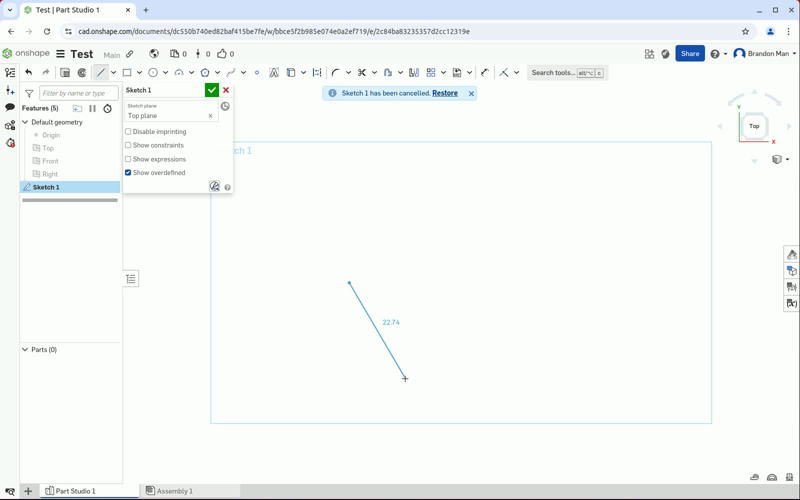
click(405, 378)
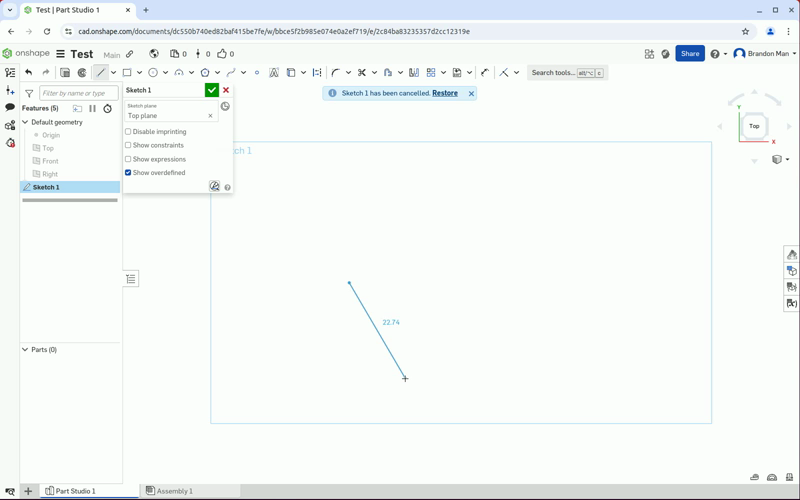
key_up(shift)
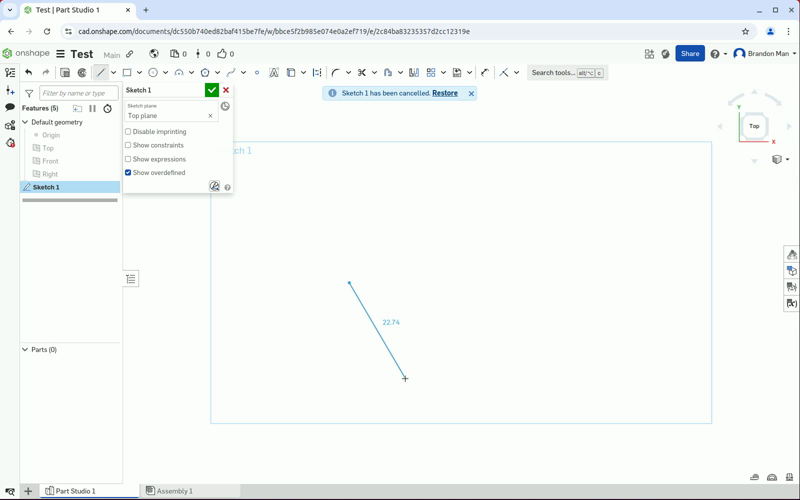
key_down(shift)
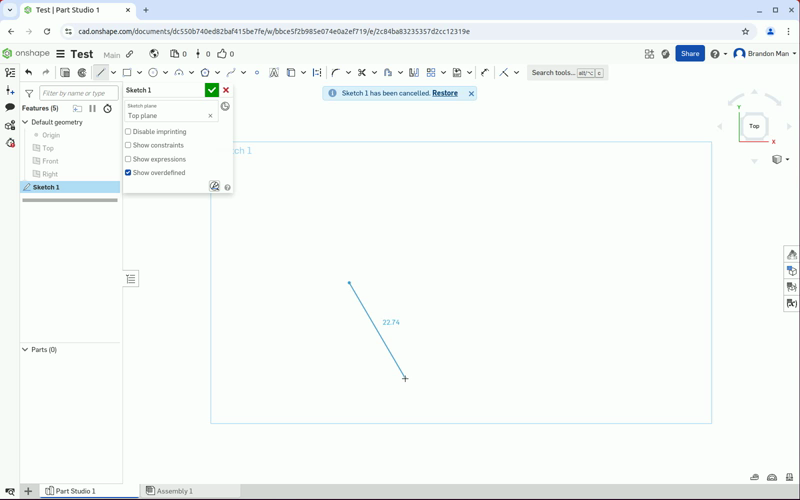
mouse_move(514, 378)
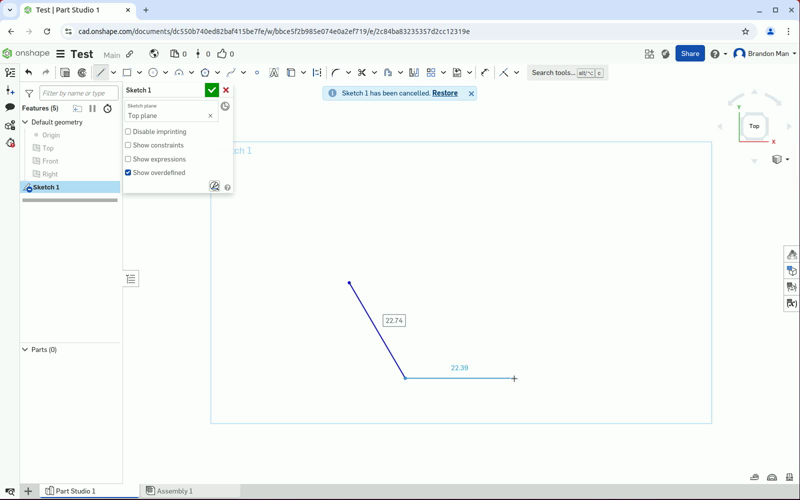
click(514, 378)
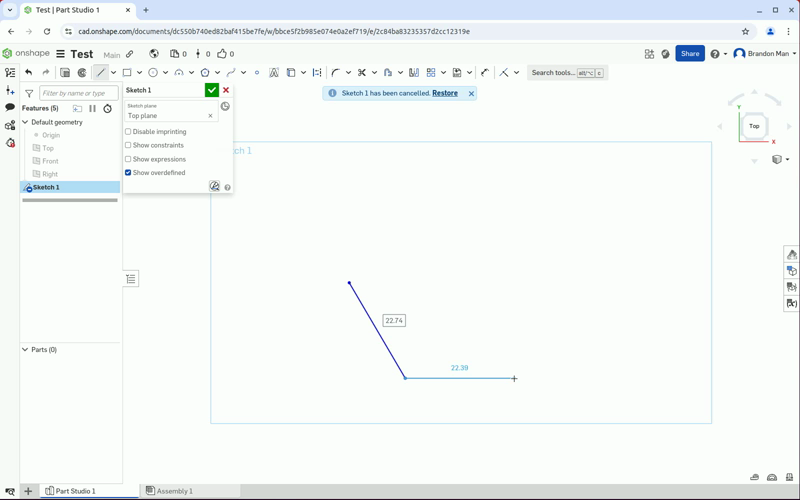
key_up(shift)
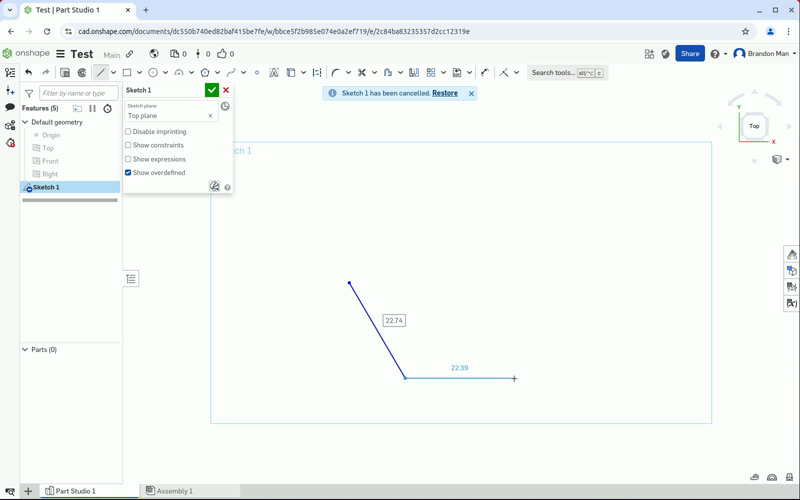
key_down(shift)
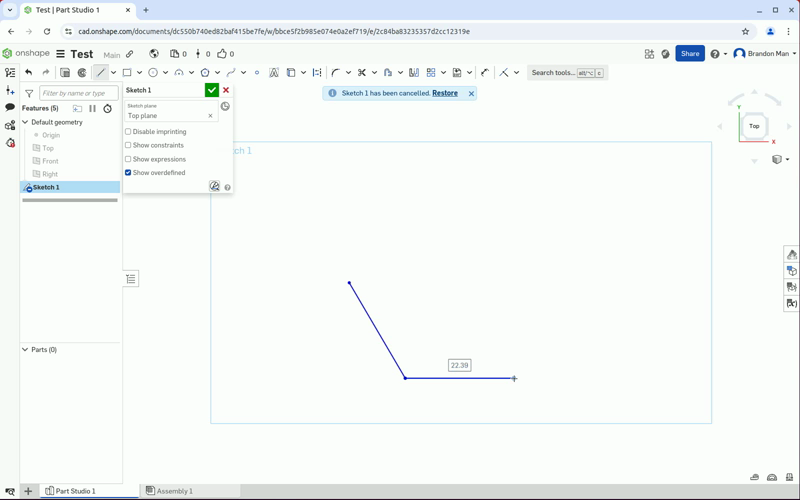
mouse_move(569, 282)
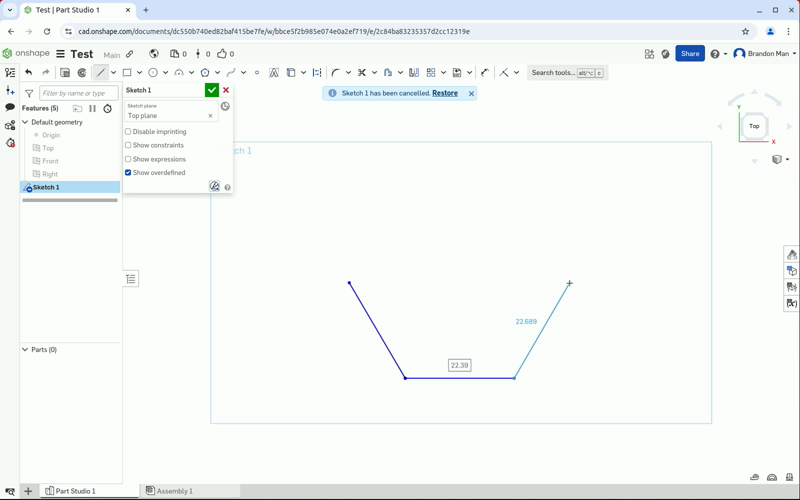
click(569, 282)
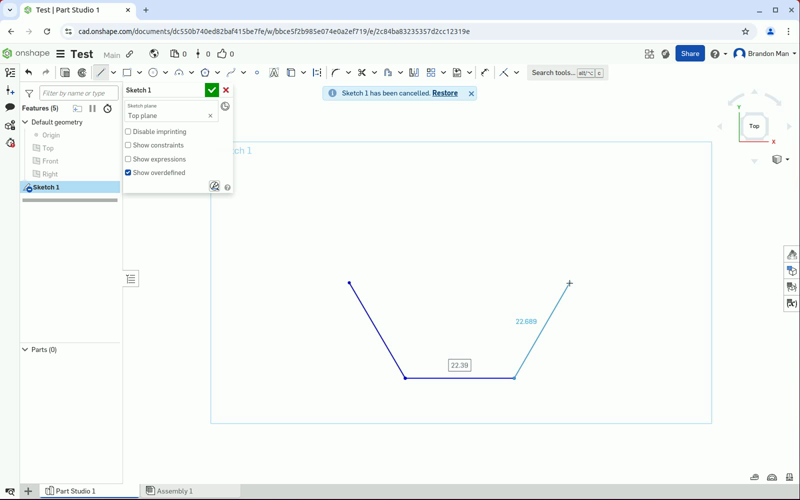
key_up(shift)
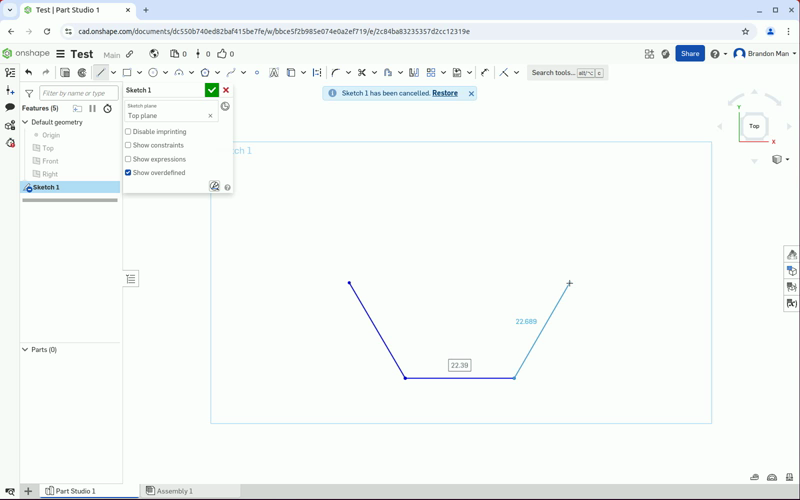
key_down(shift)
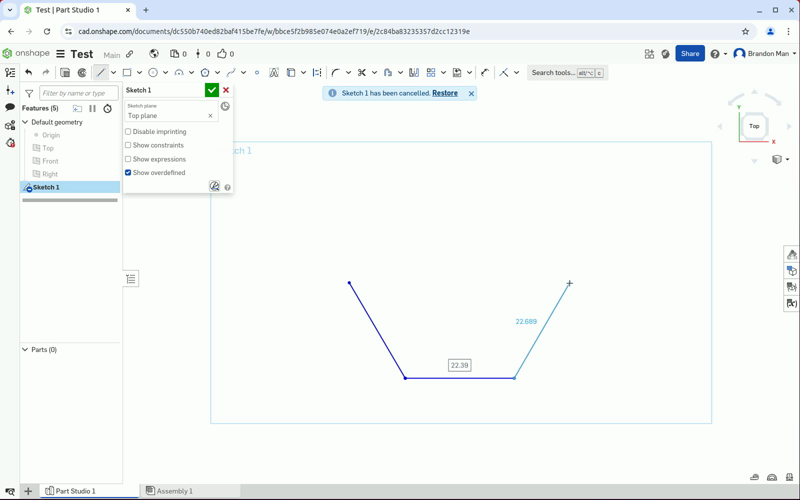
mouse_move(514, 187)
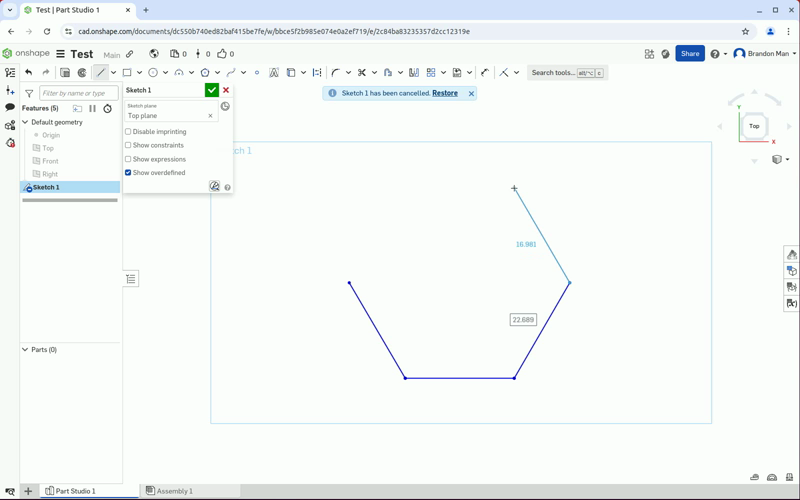
click(514, 187)
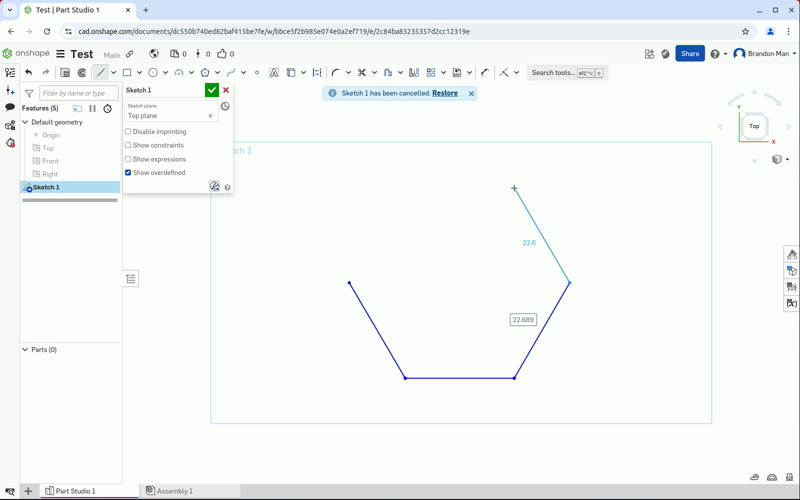
key_up(shift)
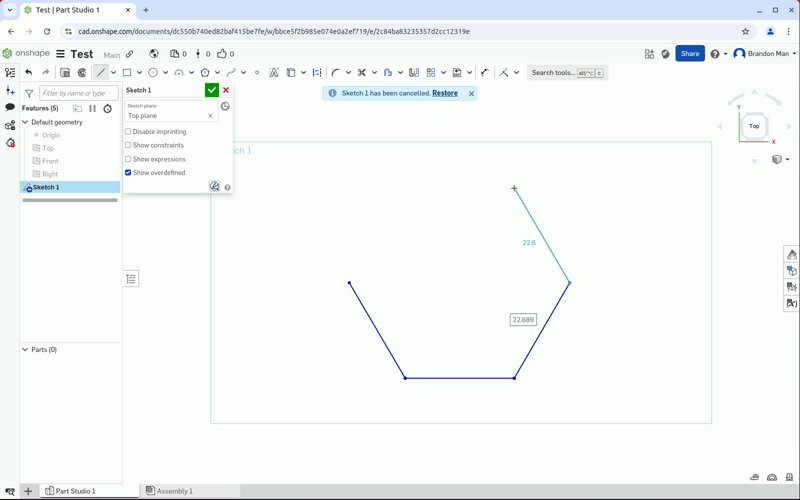
key_down(shift)
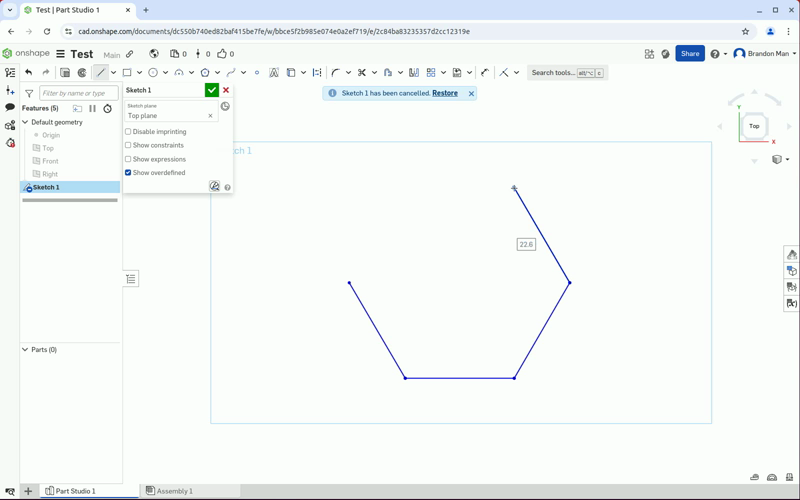
mouse_move(405, 187)
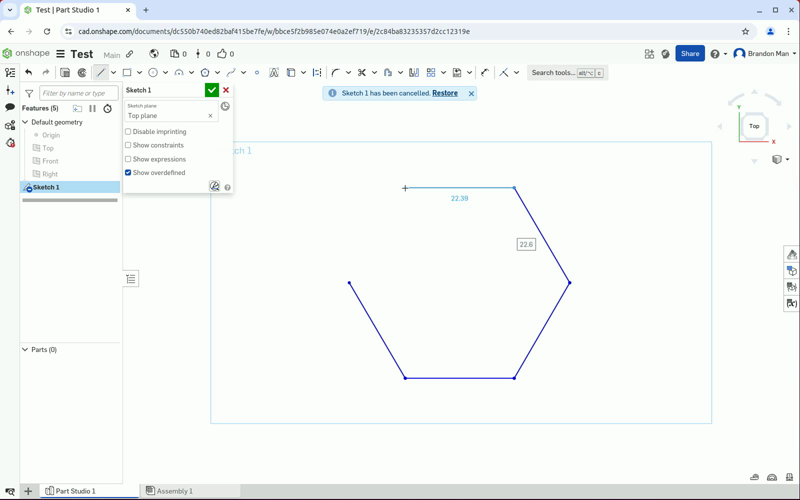
click(405, 187)
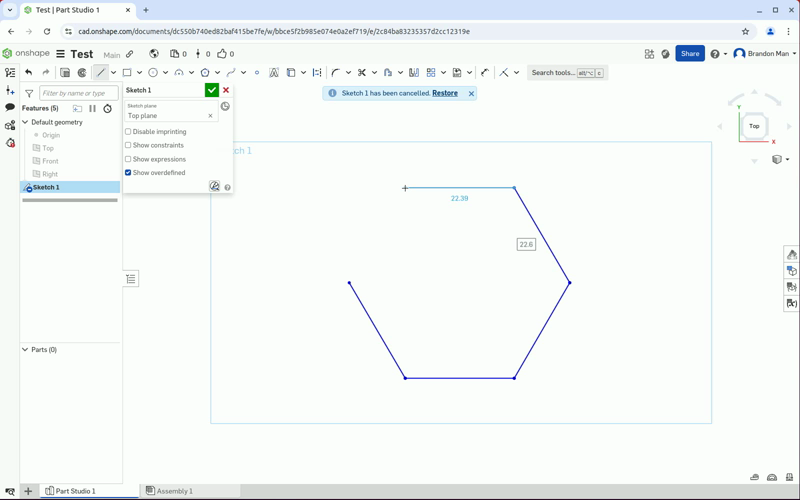
key_up(shift)
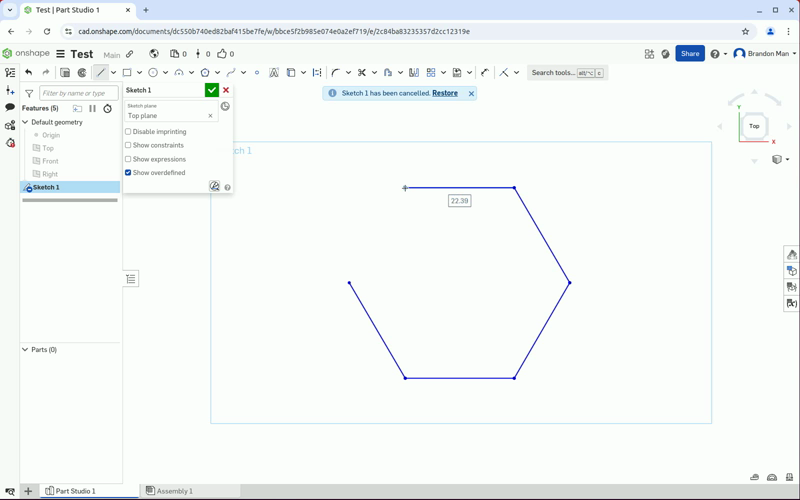
key_down(shift)
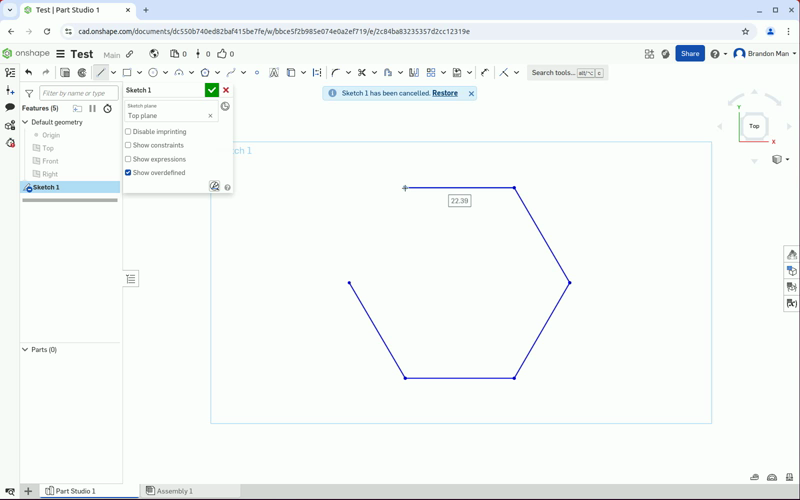
mouse_move(349, 282)
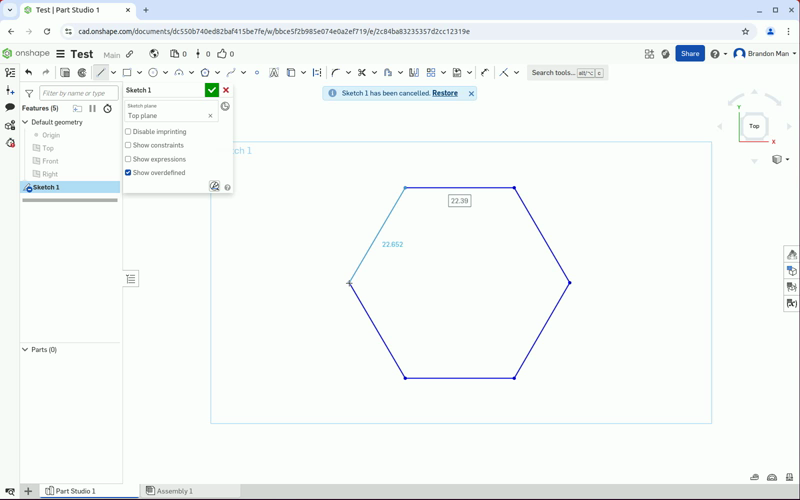
key_up(shift)
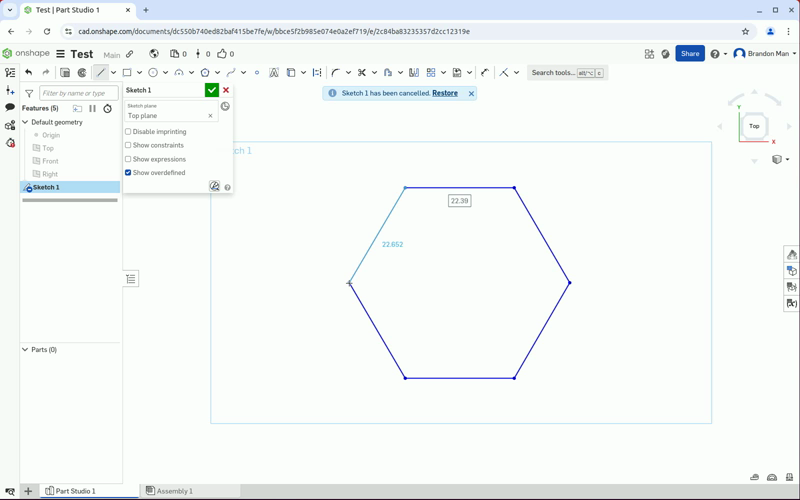
click(349, 282)
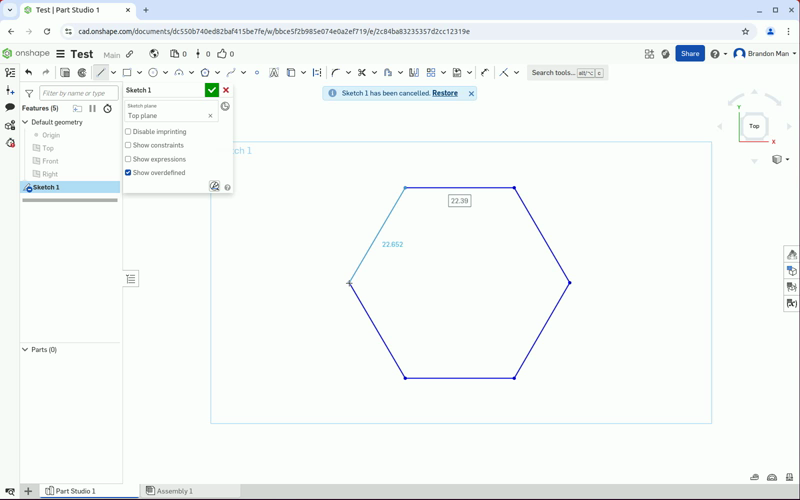
key(esc)
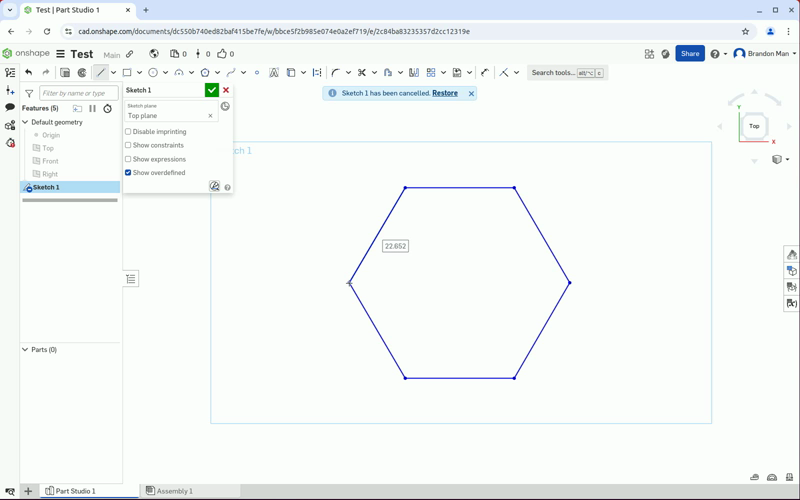
mouse_move(442, 228)
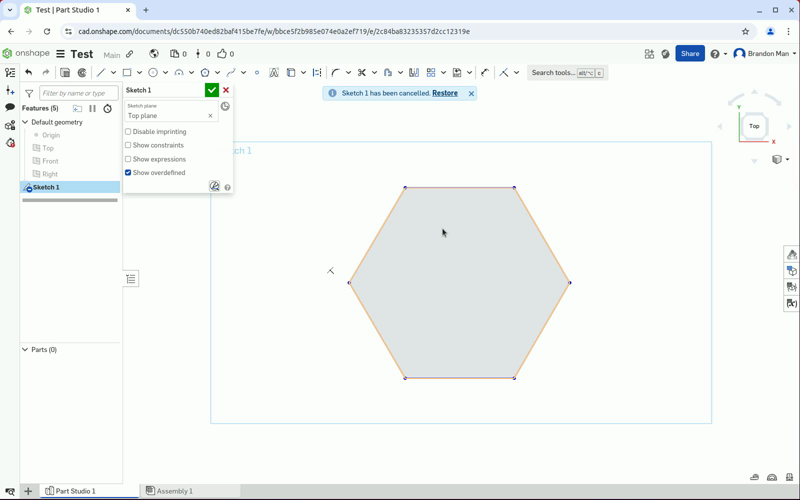
click(442, 228)
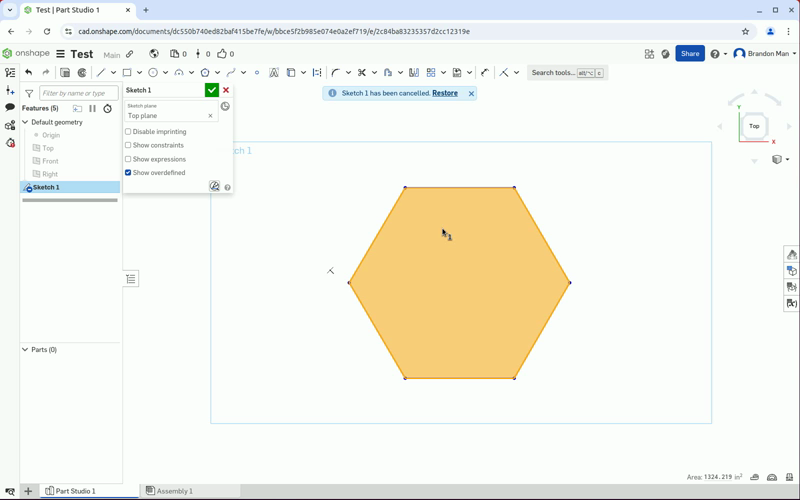
mouse_move(73, 352)
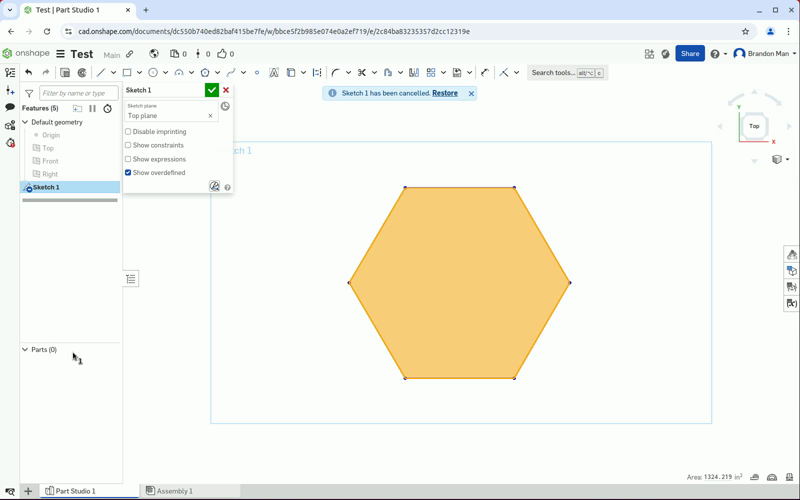
key(shift+y)
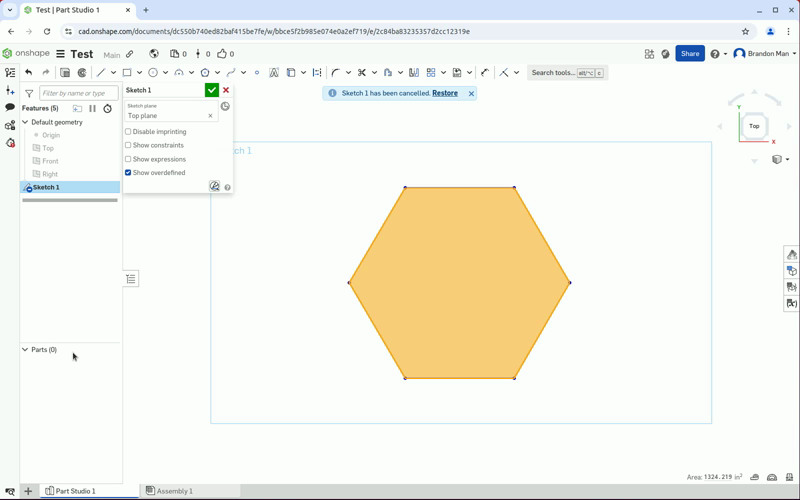
key(shift+e)
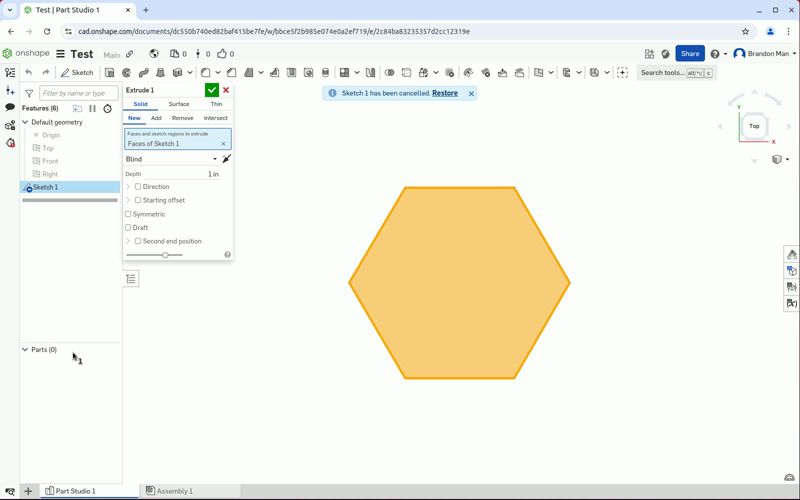
mouse_move(143, 106)
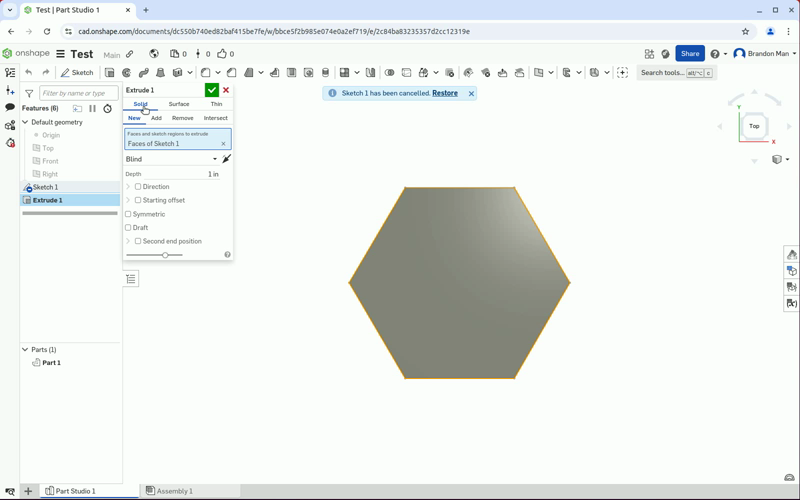
click(143, 106)
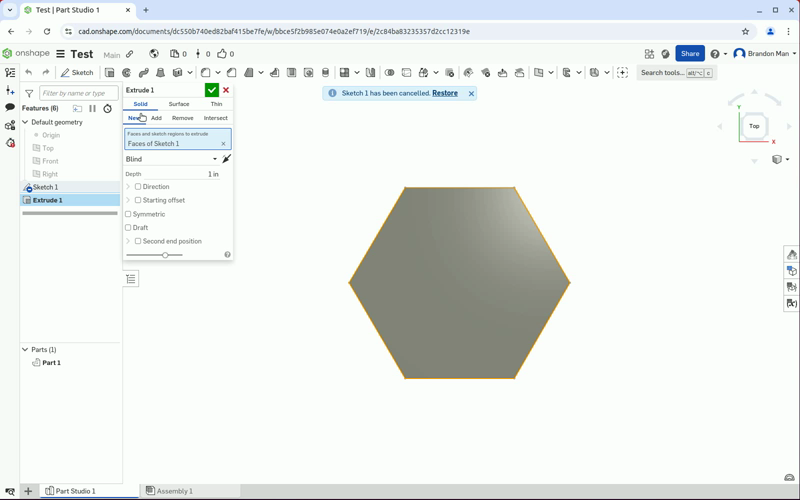
mouse_move(137, 120)
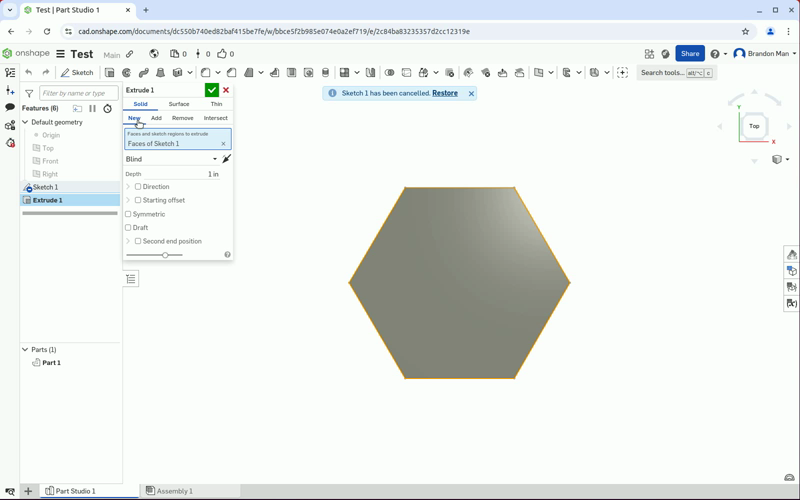
click(137, 120)
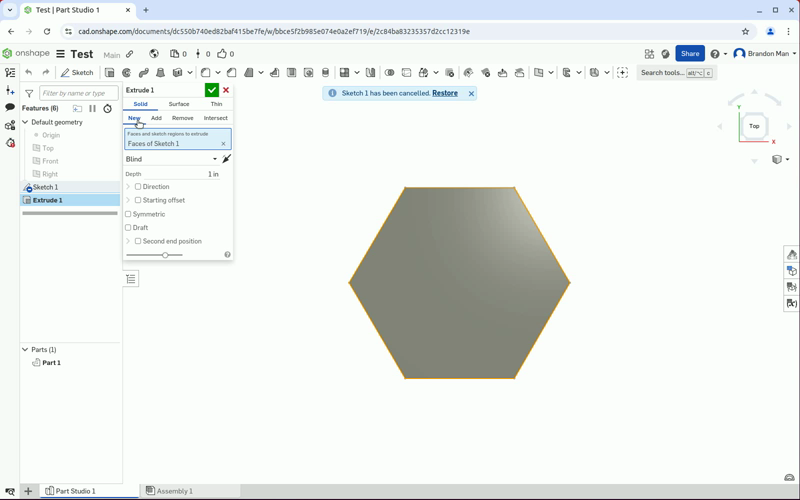
key(tab, 4)
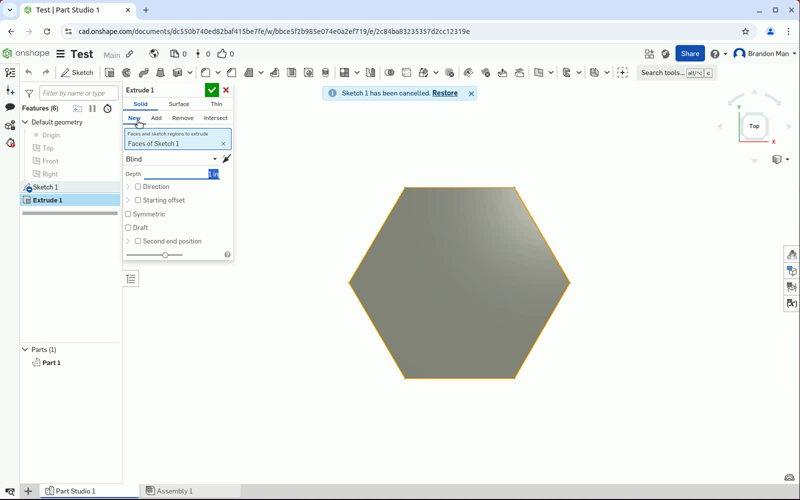
text(15.405)
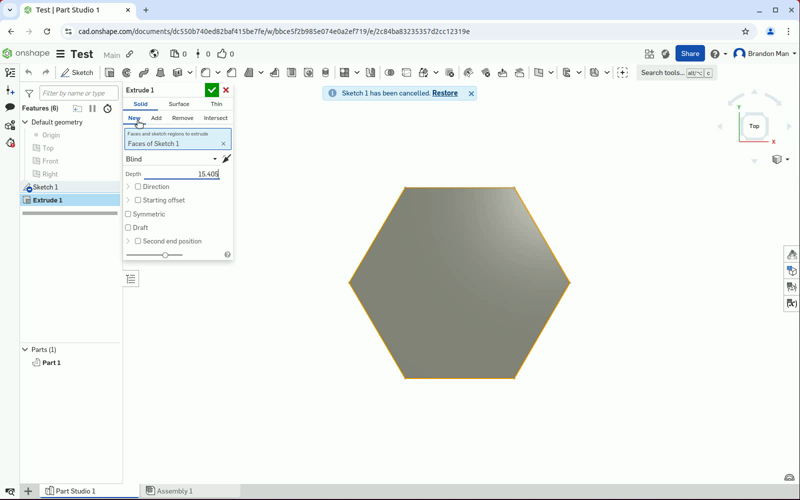
key(enter)
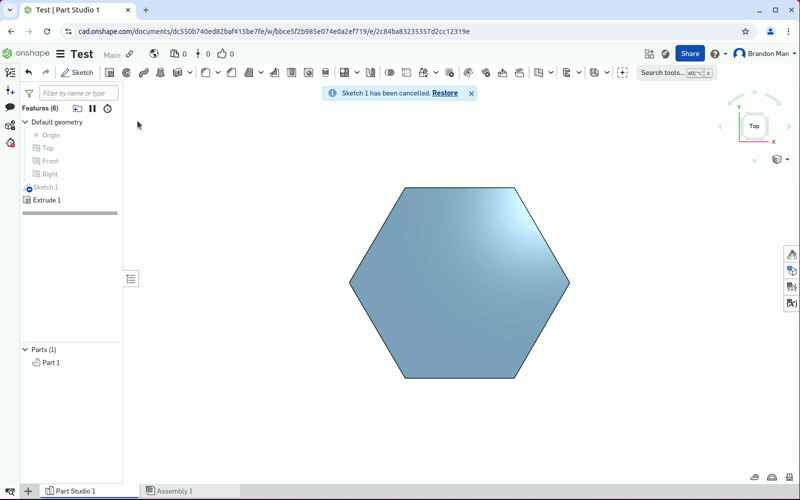
key(shift+h)
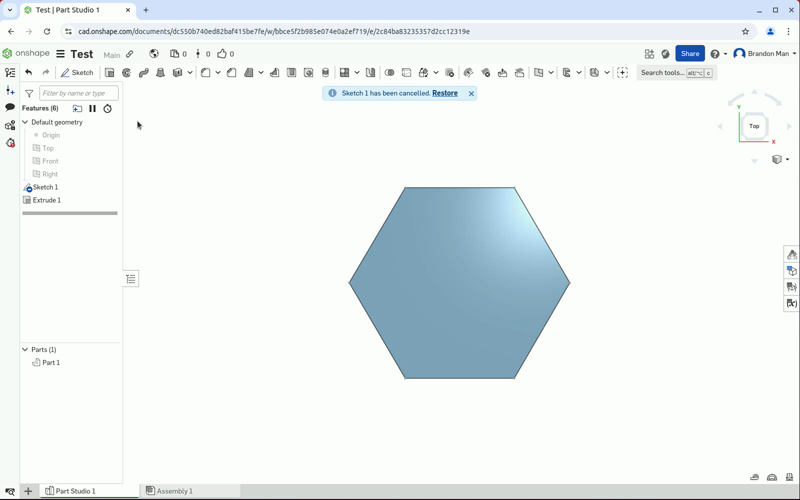
key(shift+h)
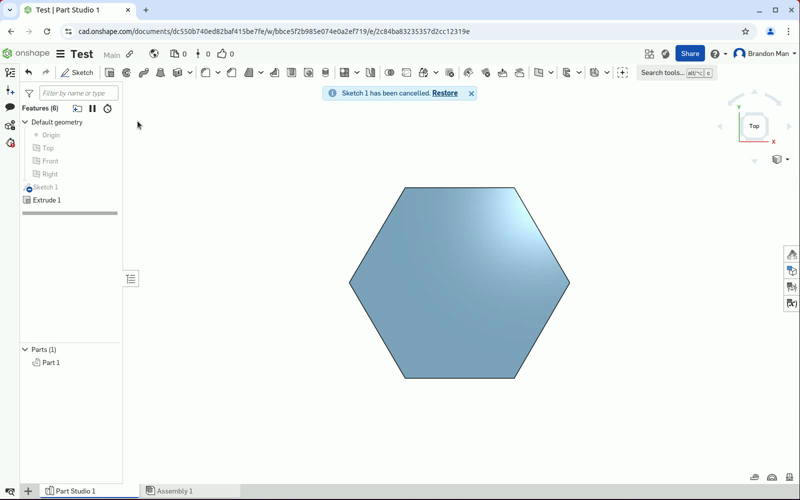
mouse_move(73, 189)
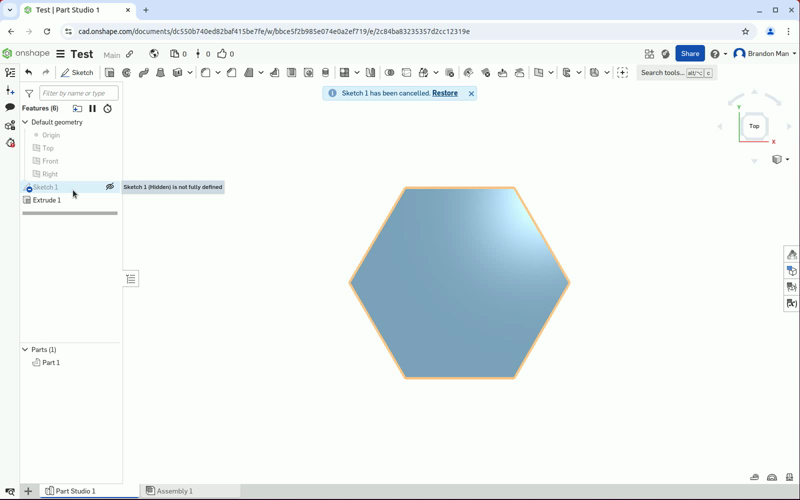
click(73, 189)
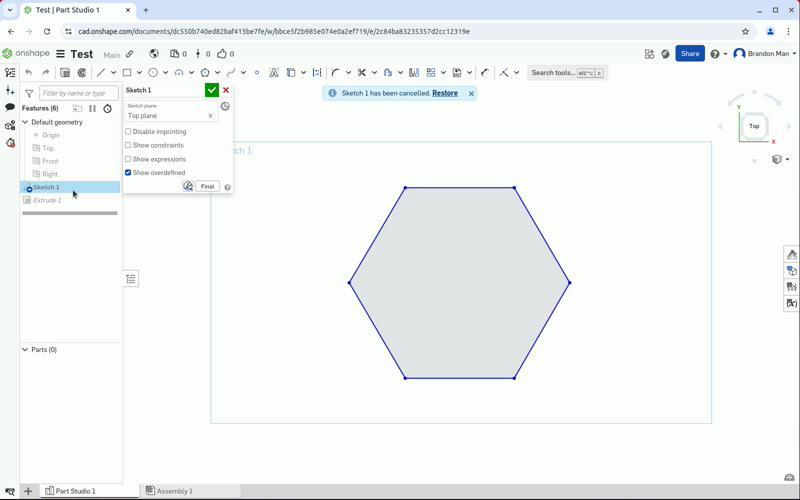
mouse_move(229, 92)
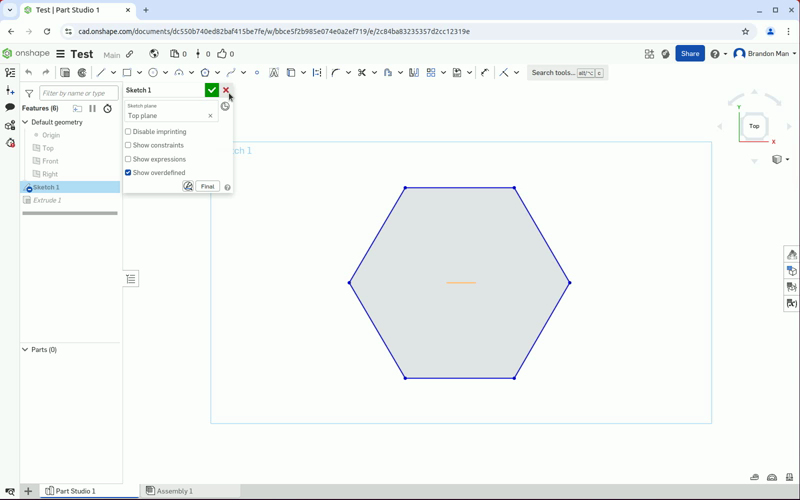
click(229, 92)
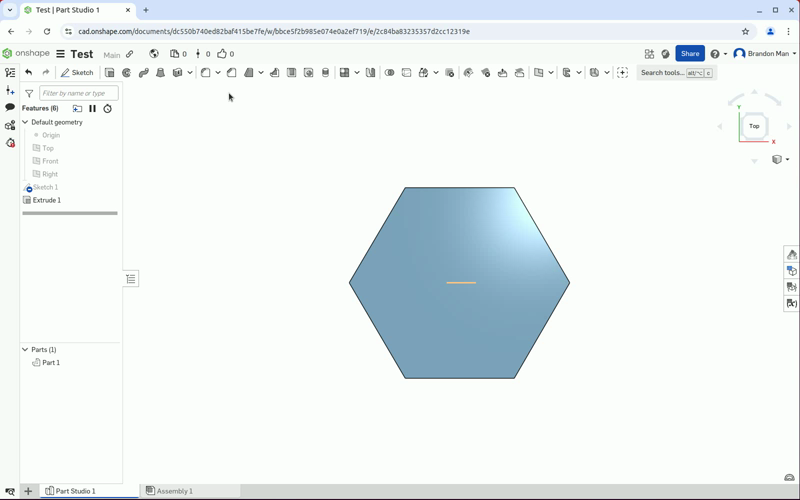
mouse_move(541, 75)
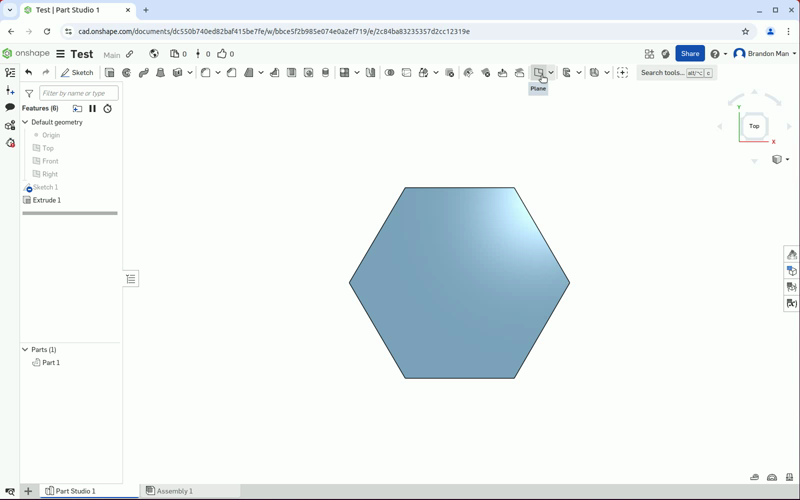
click(541, 75)
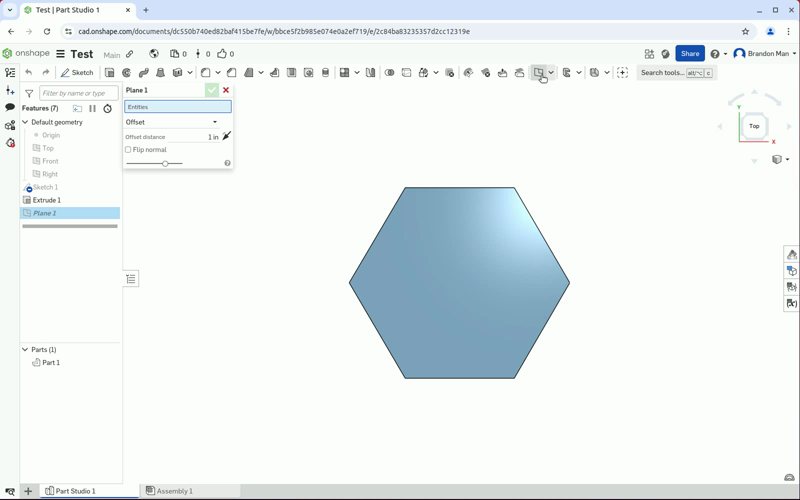
mouse_move(73, 150)
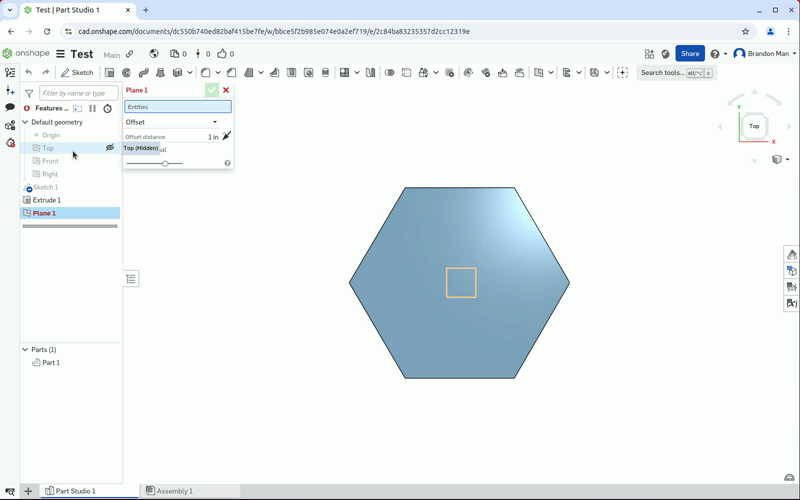
click(73, 150)
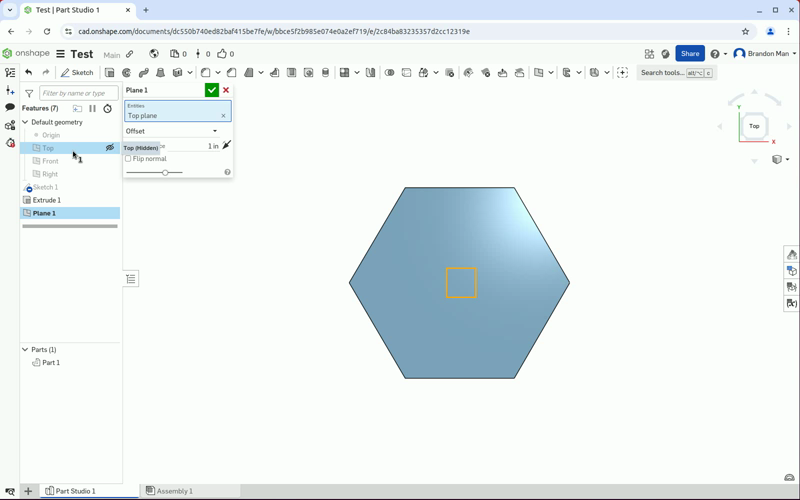
key(tab, 2)
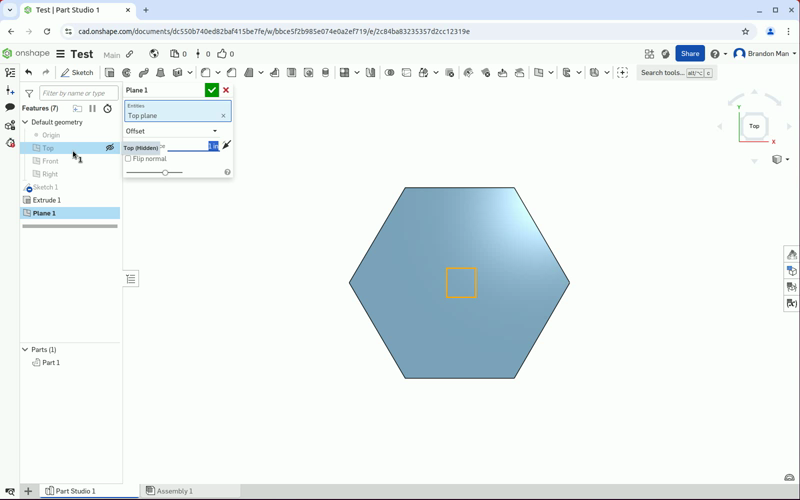
text(15.405)
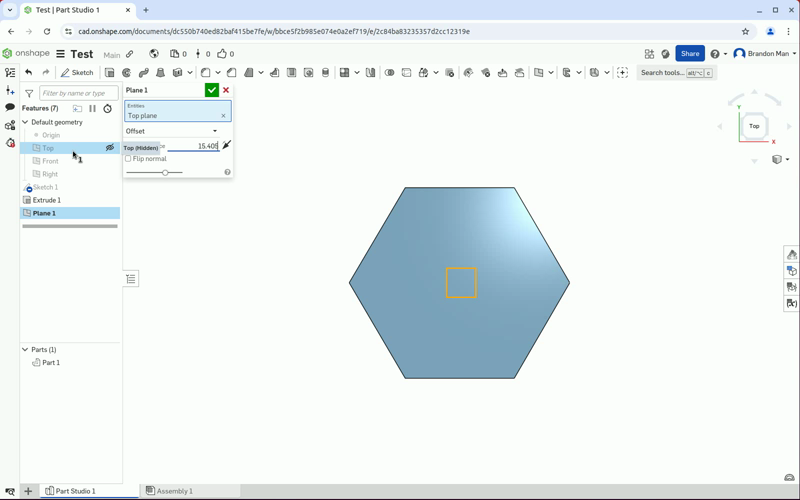
key(enter, 2)
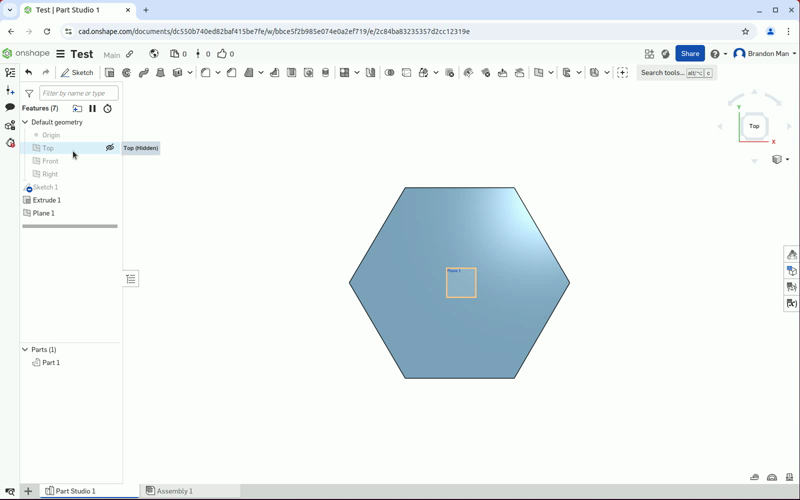
key(shift+s)
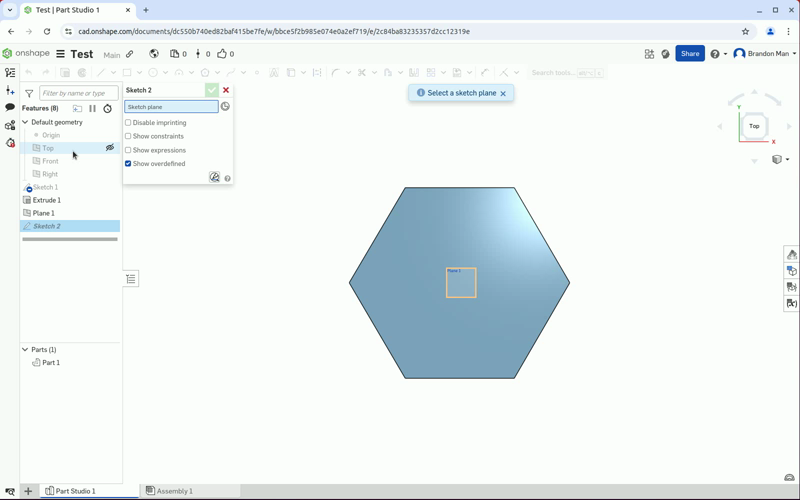
mouse_move(73, 215)
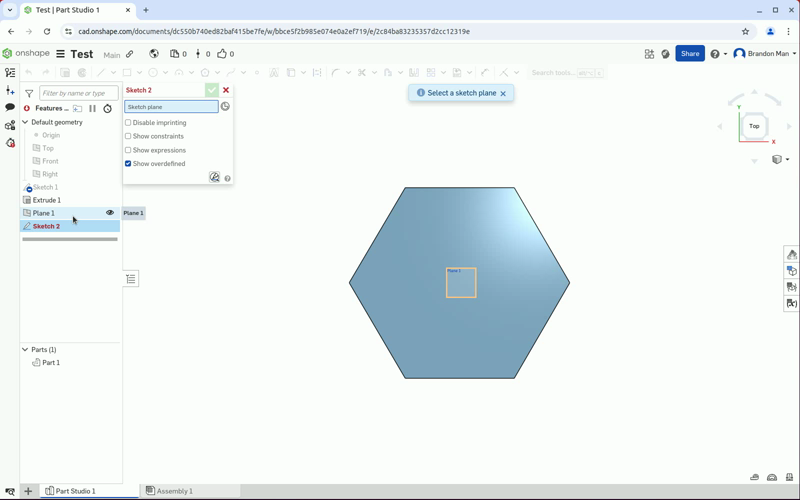
click(73, 215)
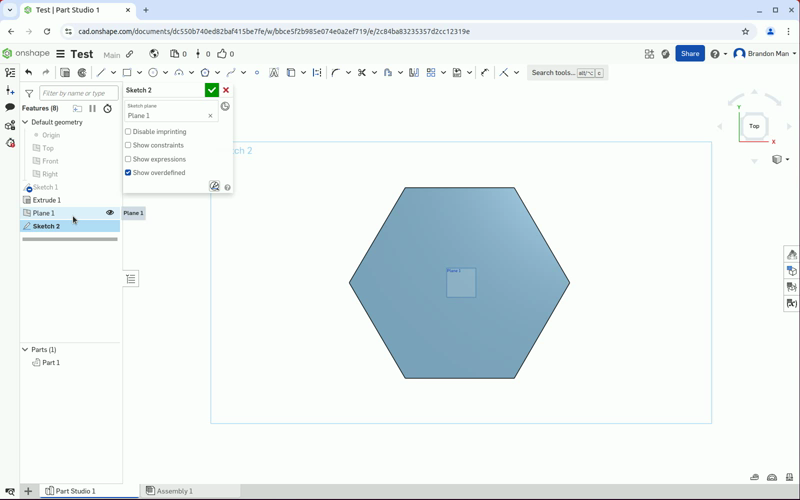
mouse_move(73, 352)
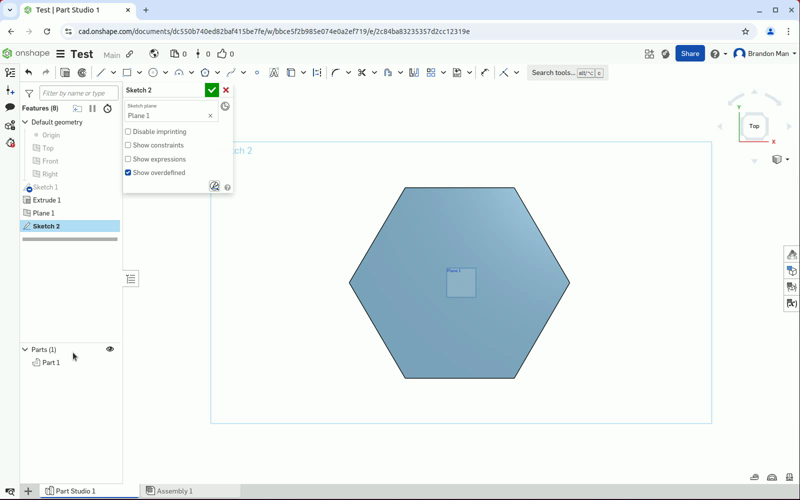
key(y)
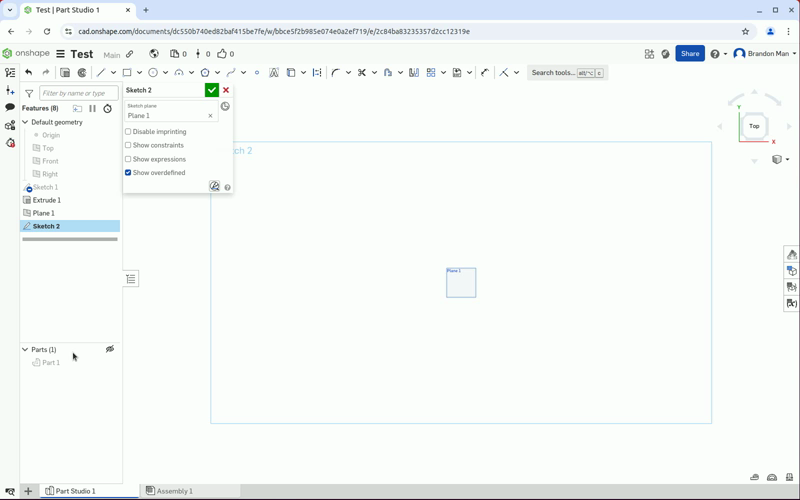
key(c)
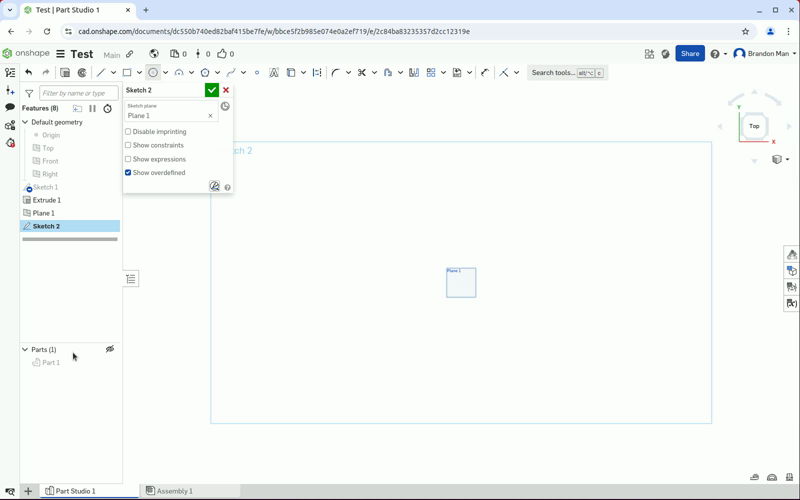
key_down(shift)
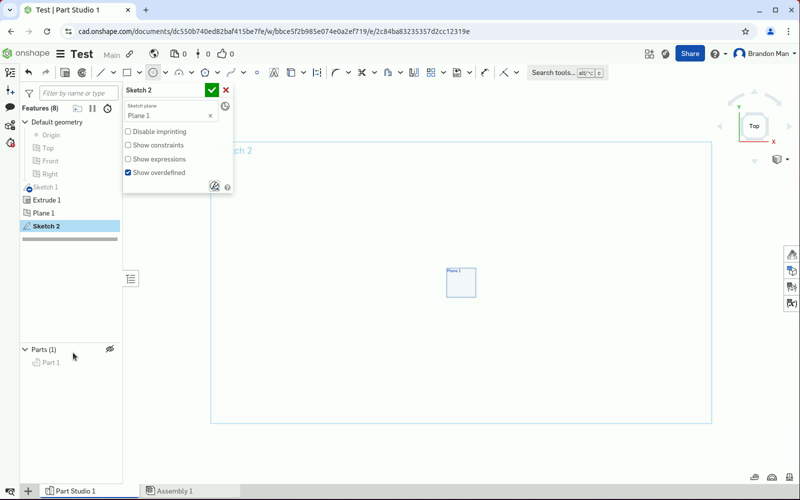
mouse_move(461, 282)
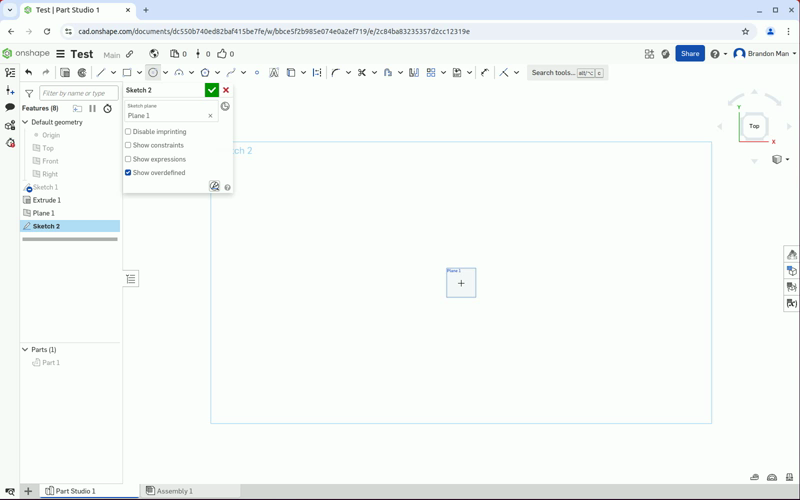
click(461, 282)
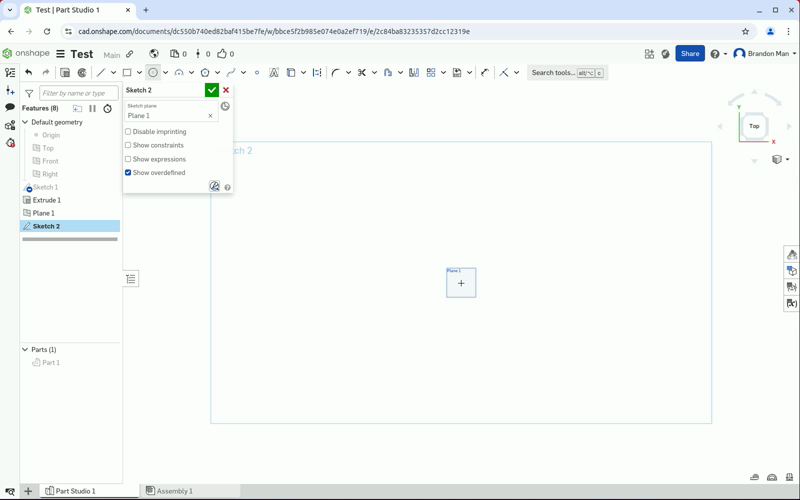
key_up(shift)
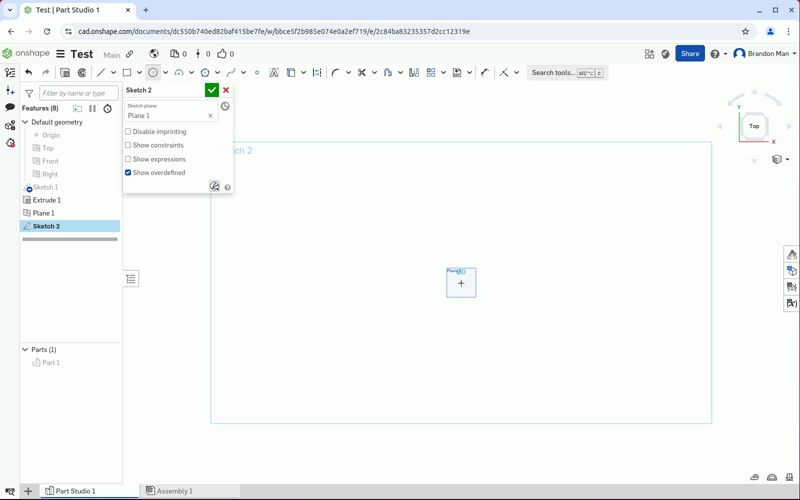
mouse_move(552, 282)
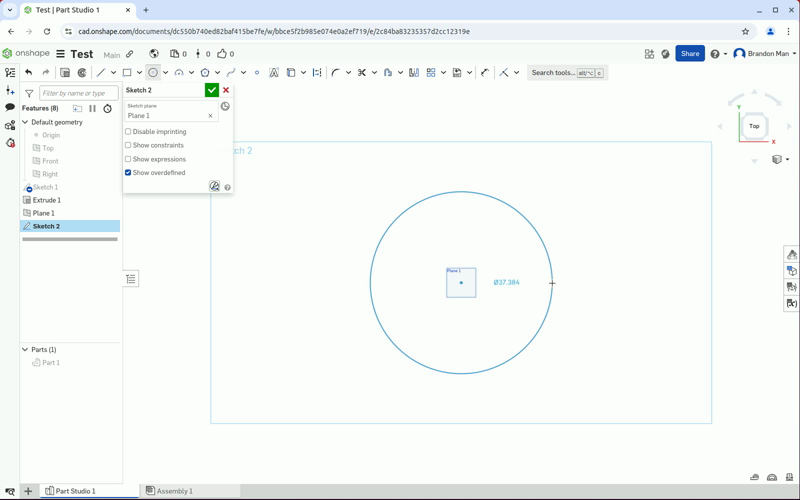
click(552, 282)
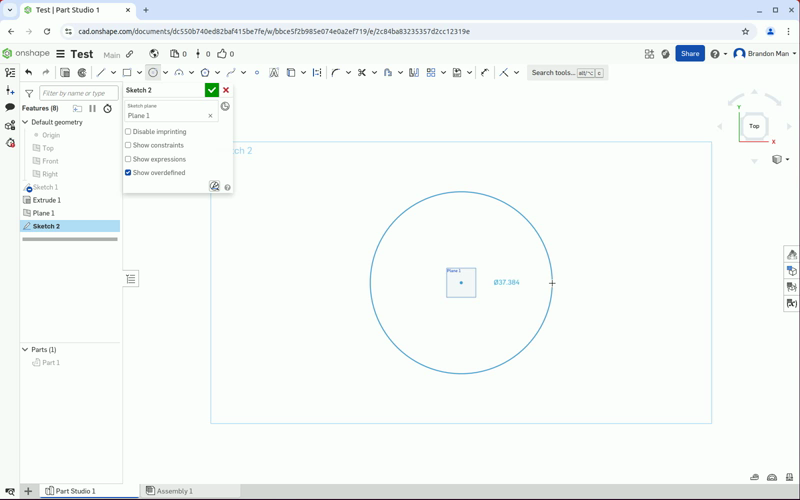
key(esc)
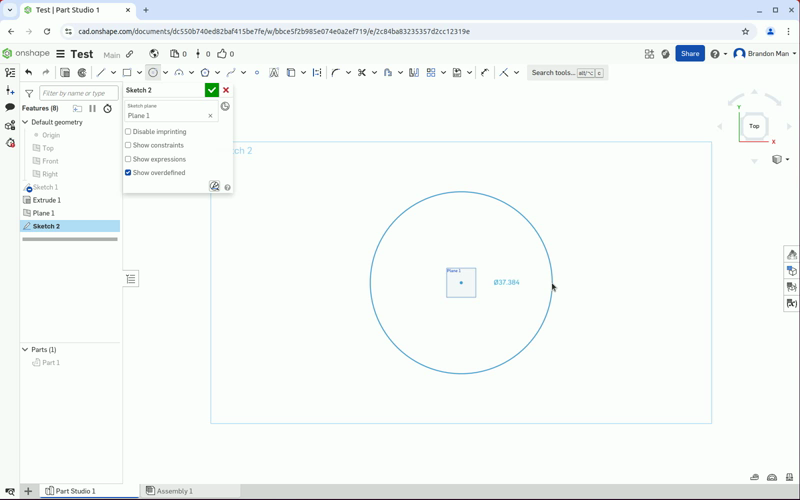
mouse_move(470, 283)
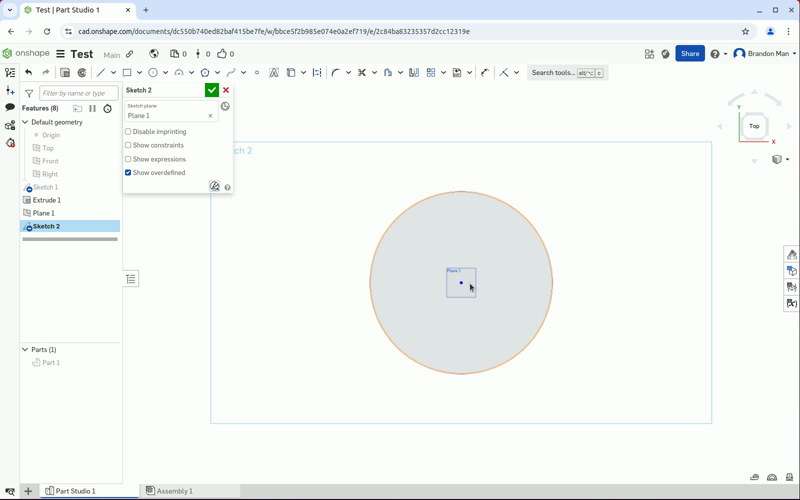
click(470, 283)
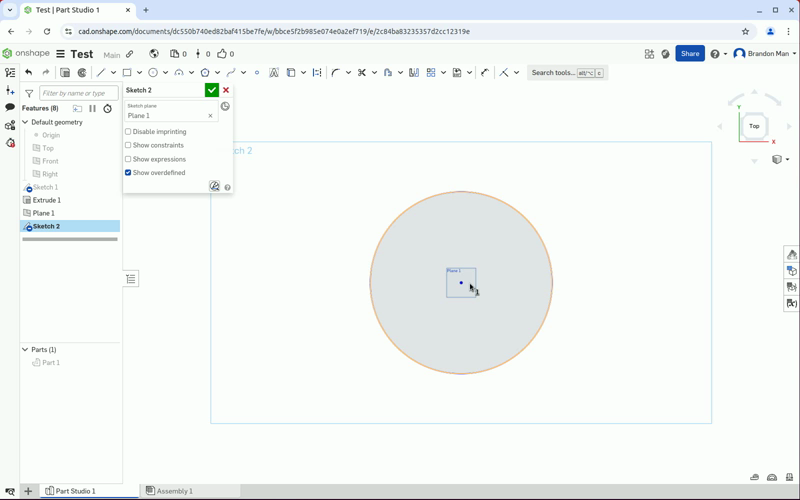
mouse_move(73, 352)
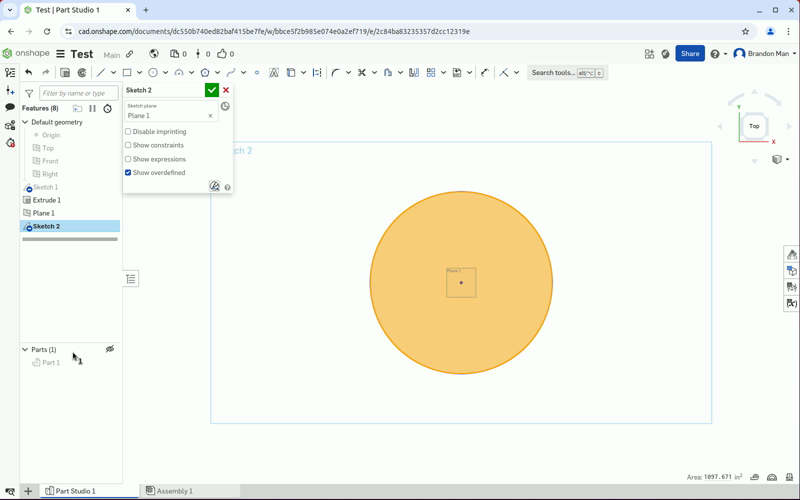
key(shift+y)
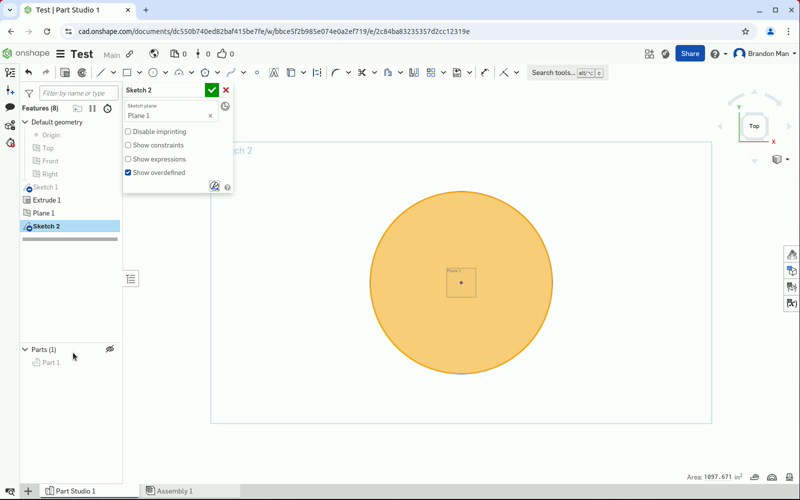
key(shift+e)
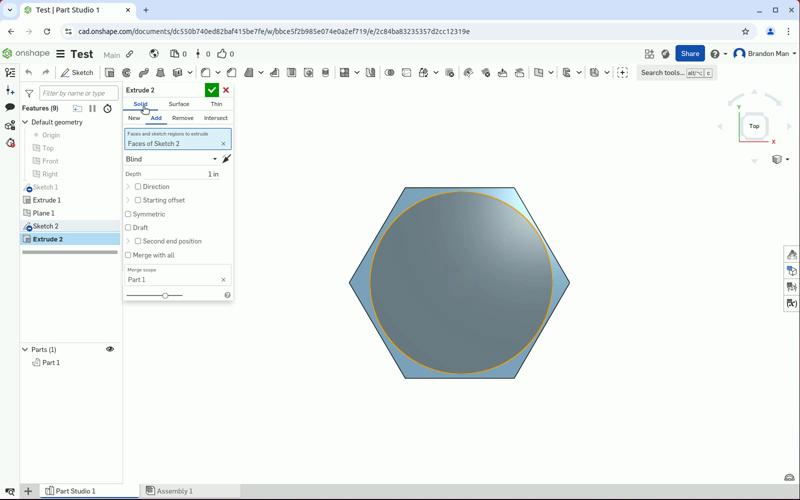
mouse_move(143, 106)
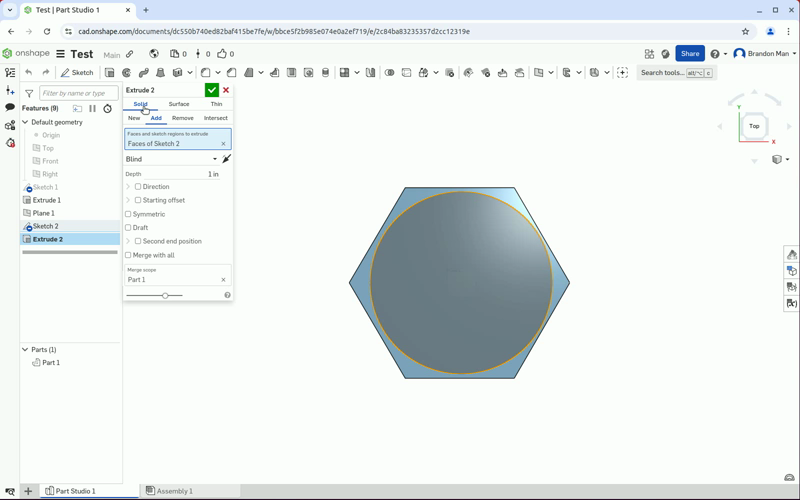
click(143, 106)
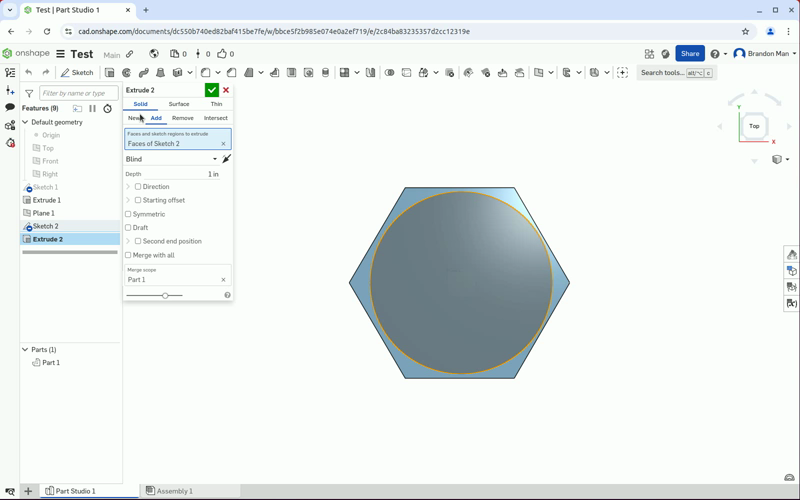
mouse_move(137, 120)
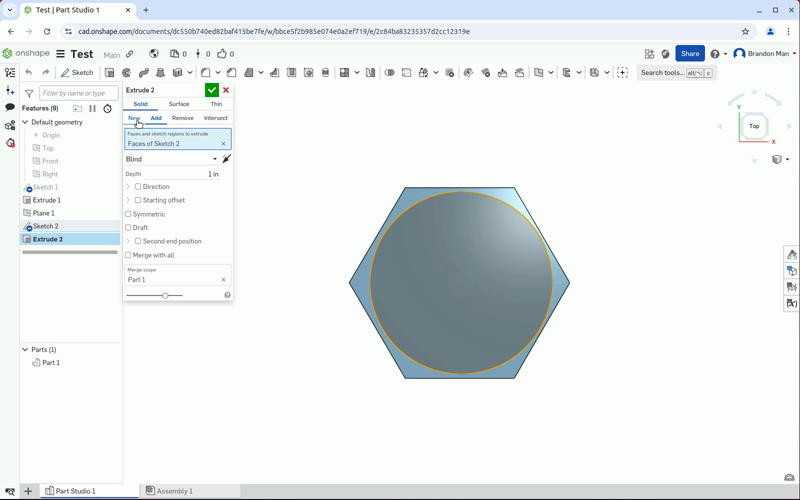
click(137, 120)
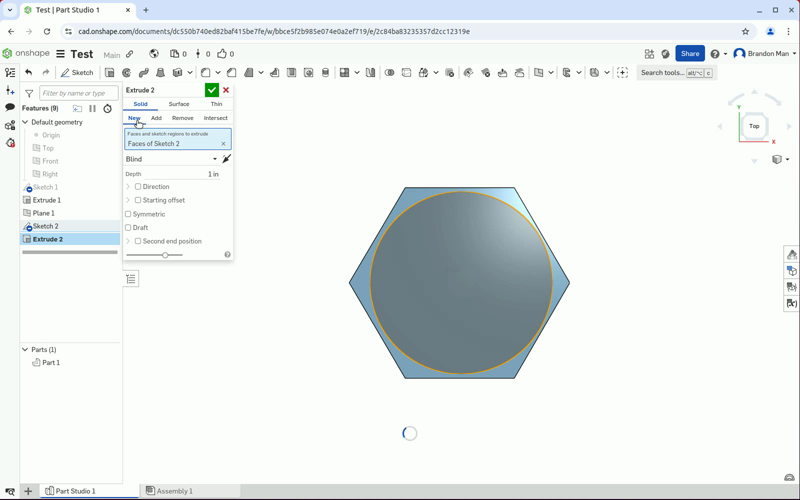
key(tab, 4)
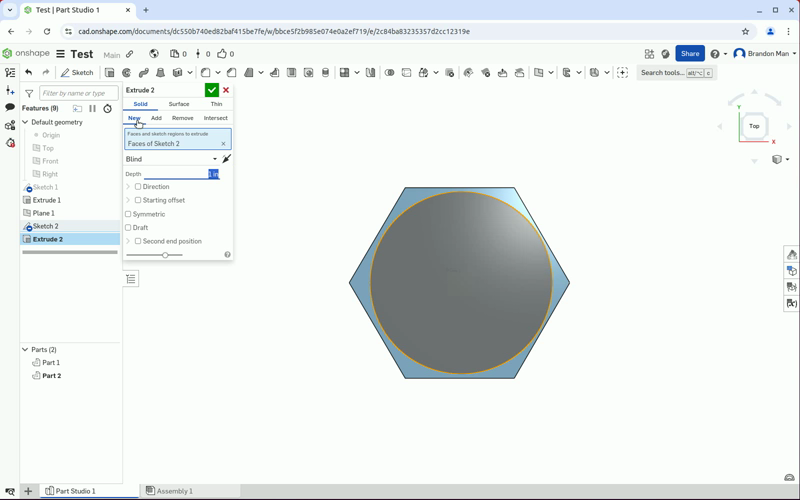
text(7.703)
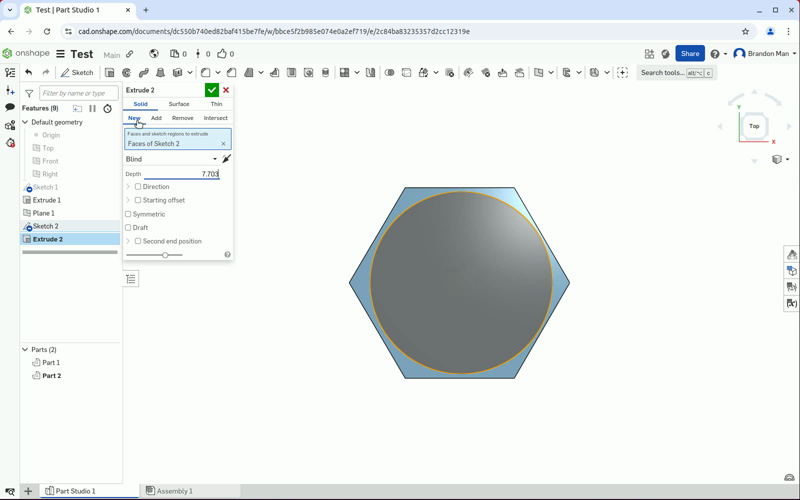
key(enter)
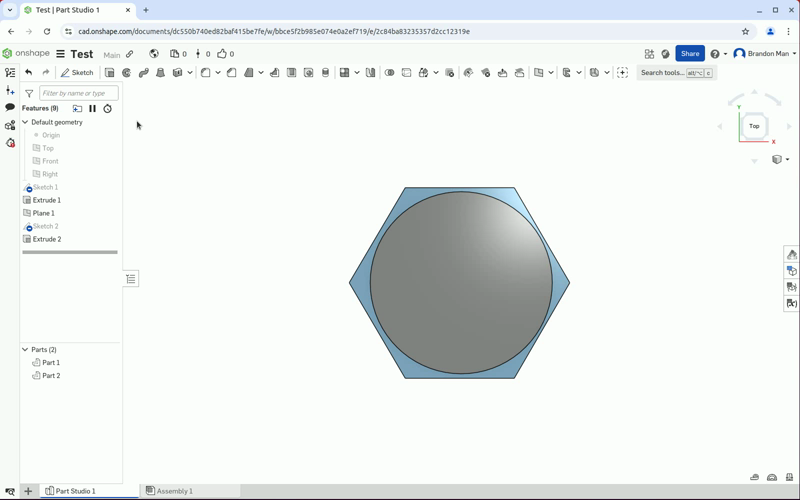
key(shift+h)
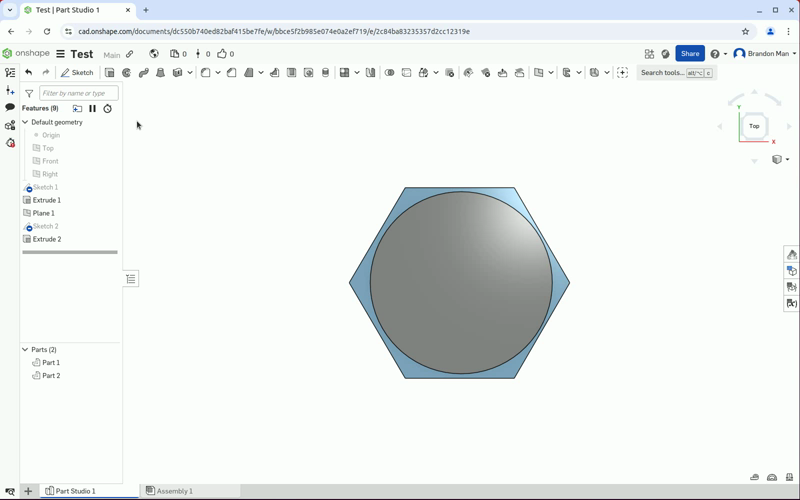
key(shift+h)
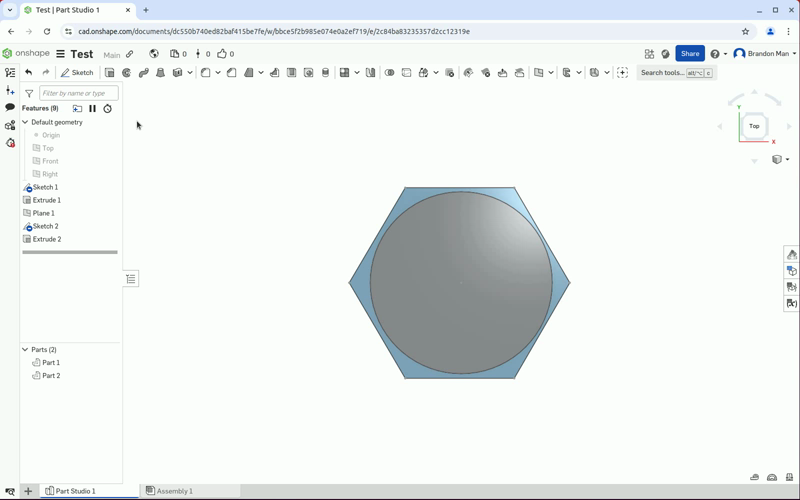
key(shift+7)
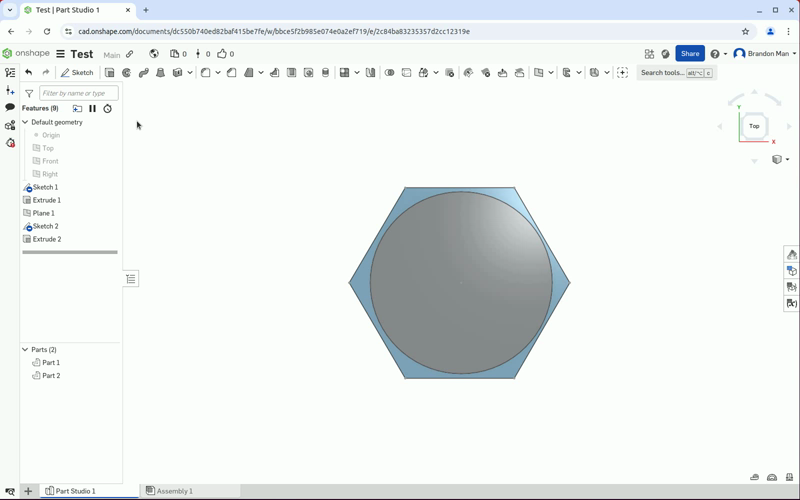
key(up, 3)
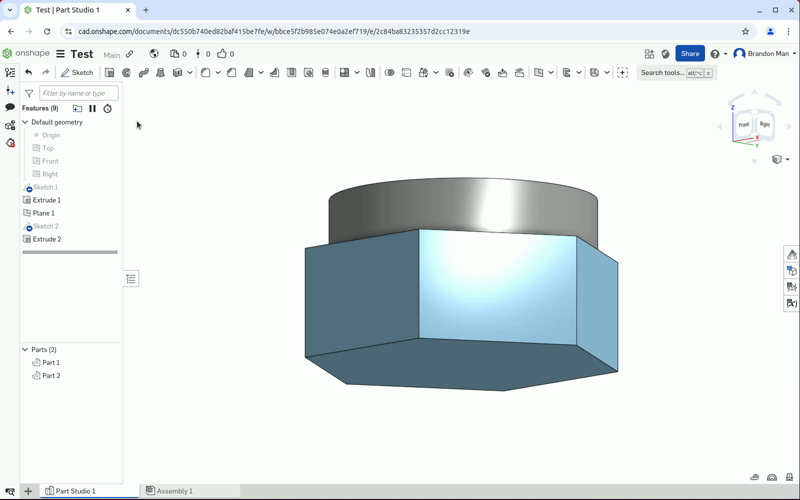
key(left, 3)
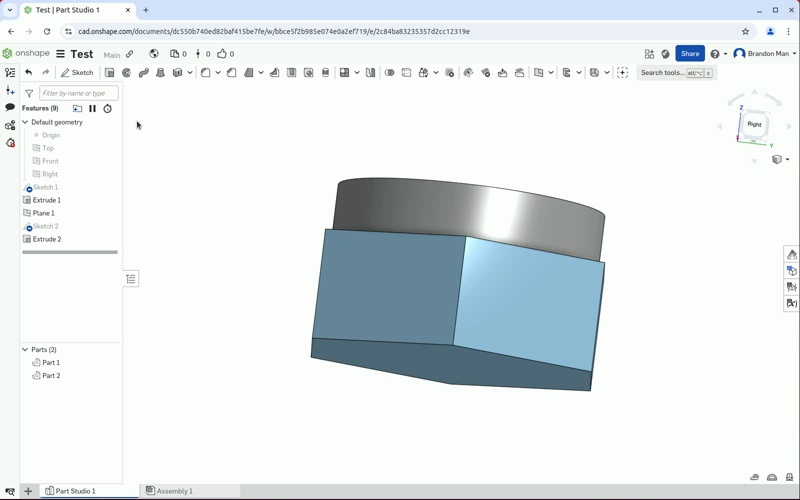
key(right, 3)
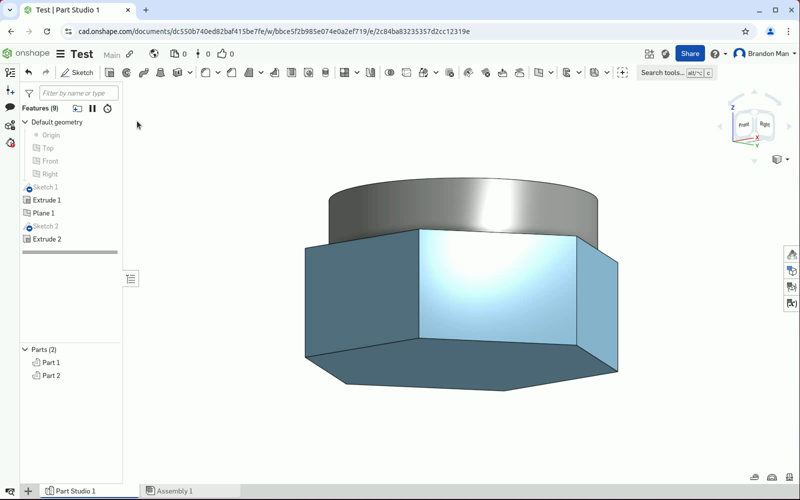
key(down, 3)
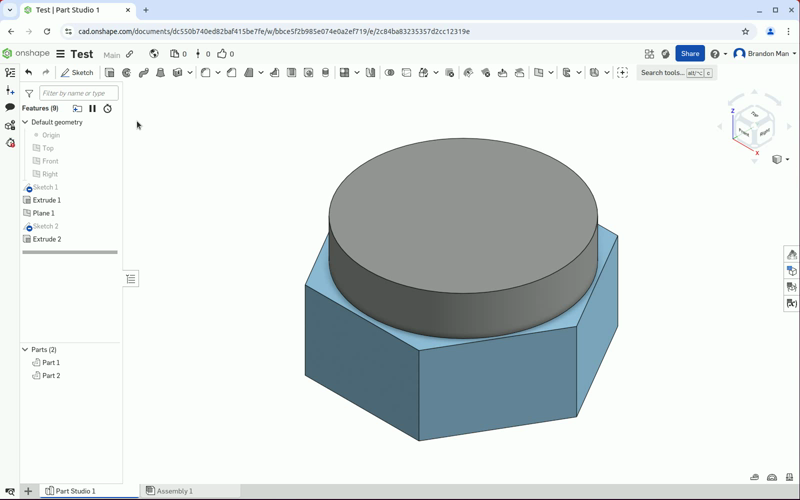
mouse_move(73, 189)
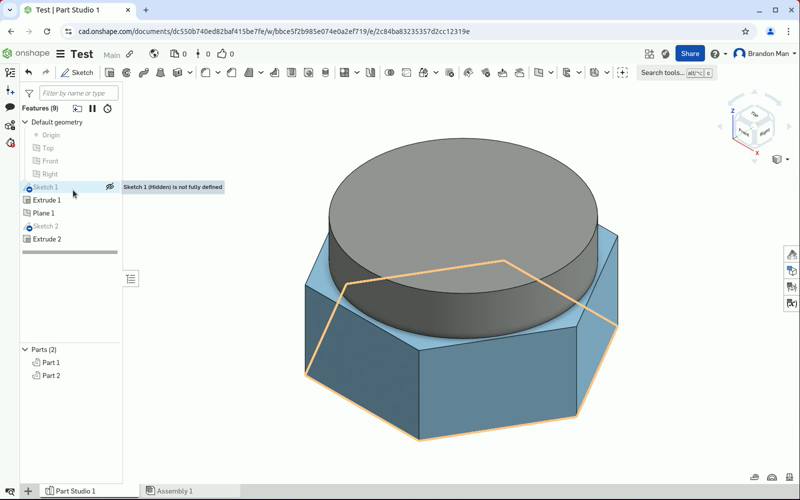
click(73, 189)